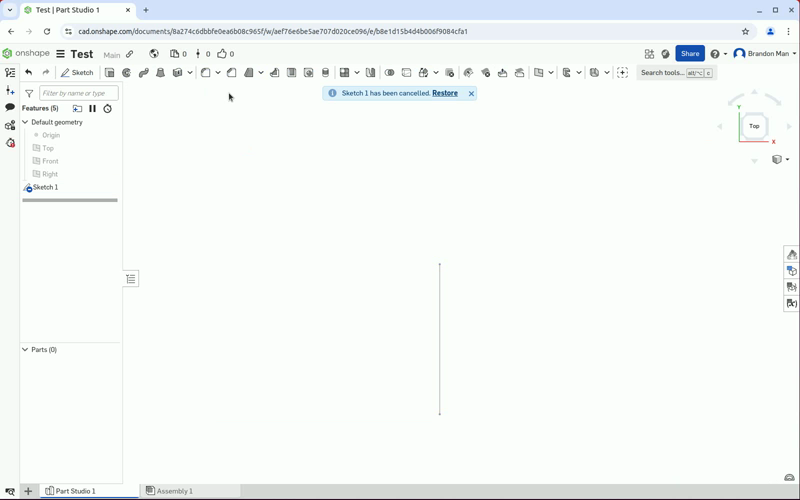
key(shift+h)
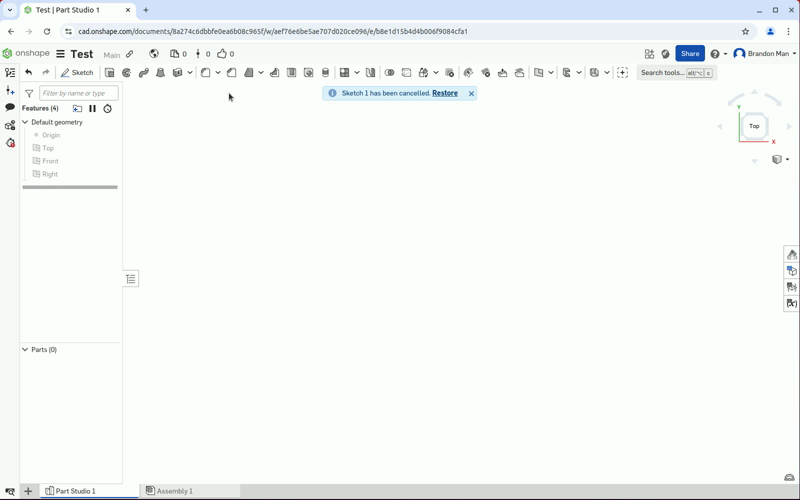
key(shift+s)
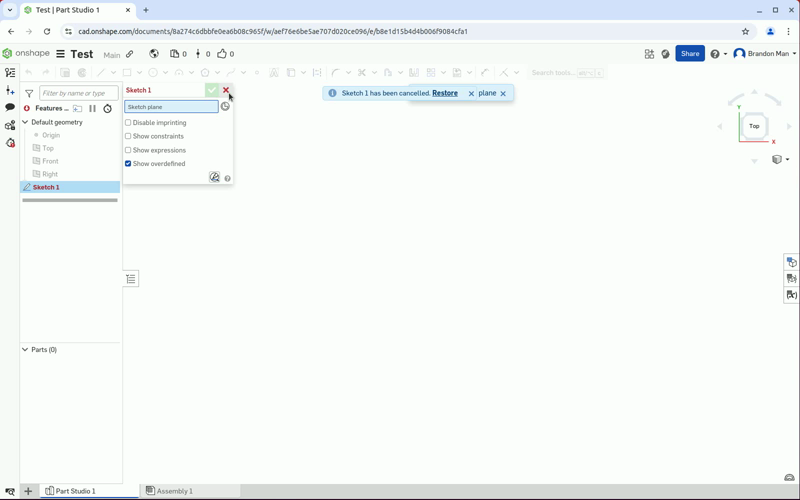
mouse_move(73, 150)
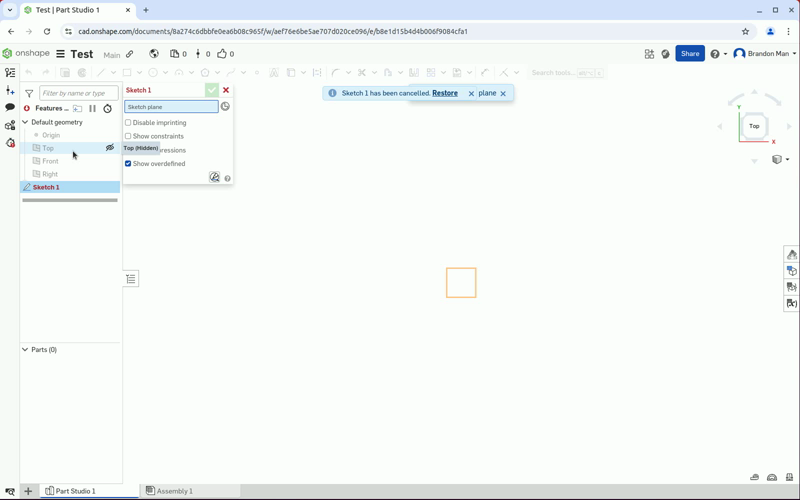
click(73, 150)
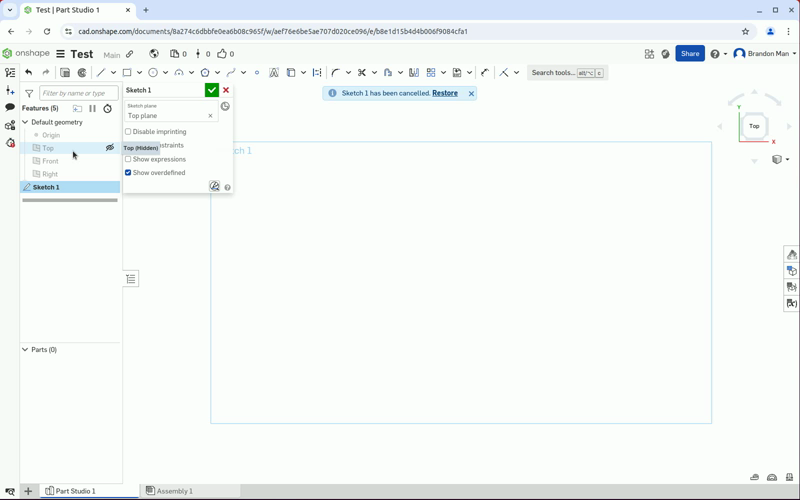
mouse_move(73, 352)
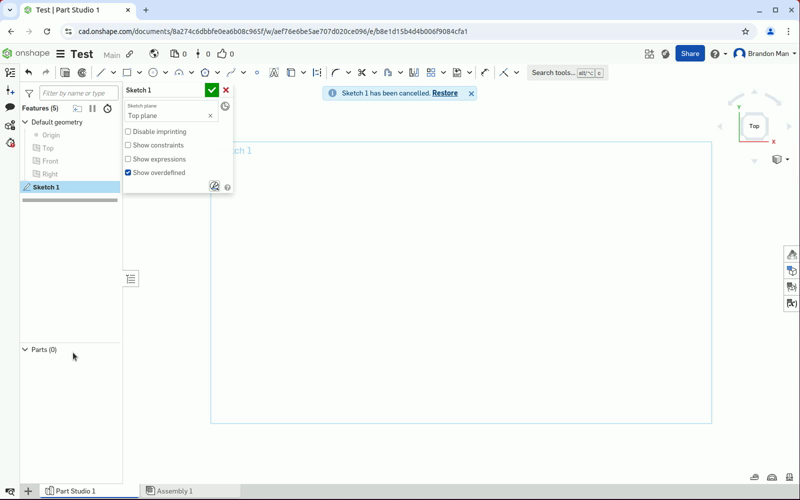
key(y)
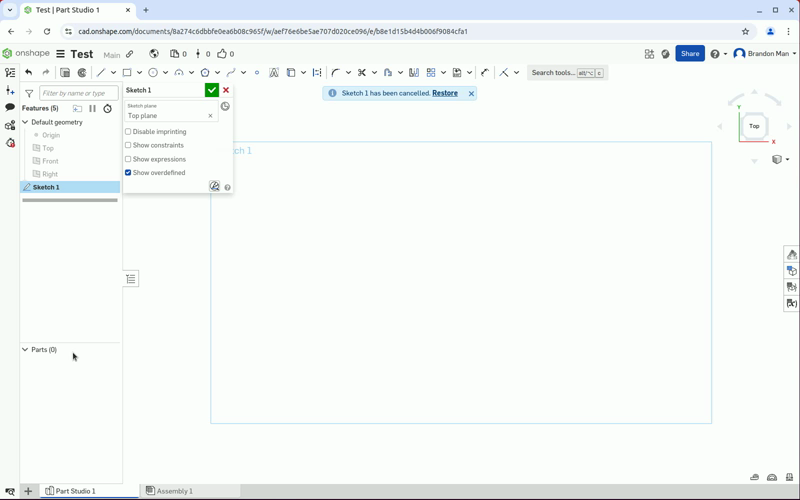
key(l)
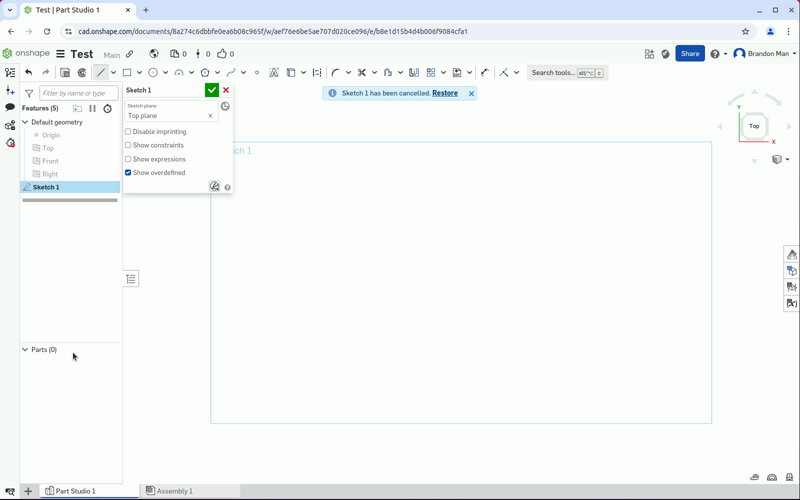
key_down(shift)
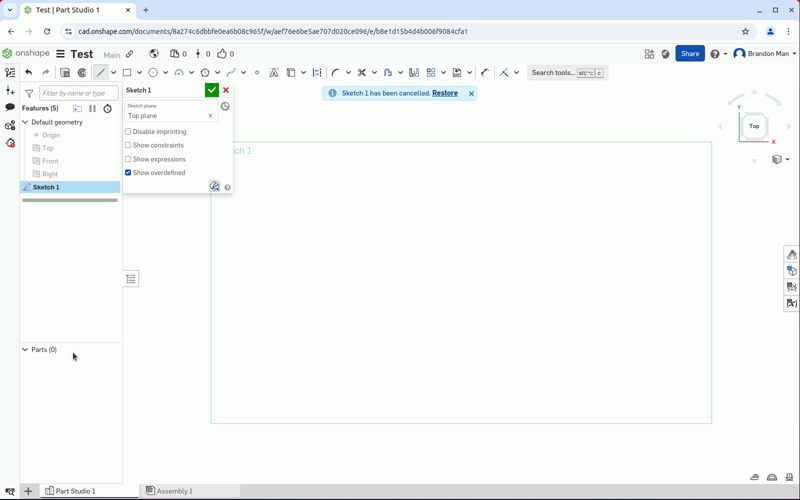
mouse_move(363, 339)
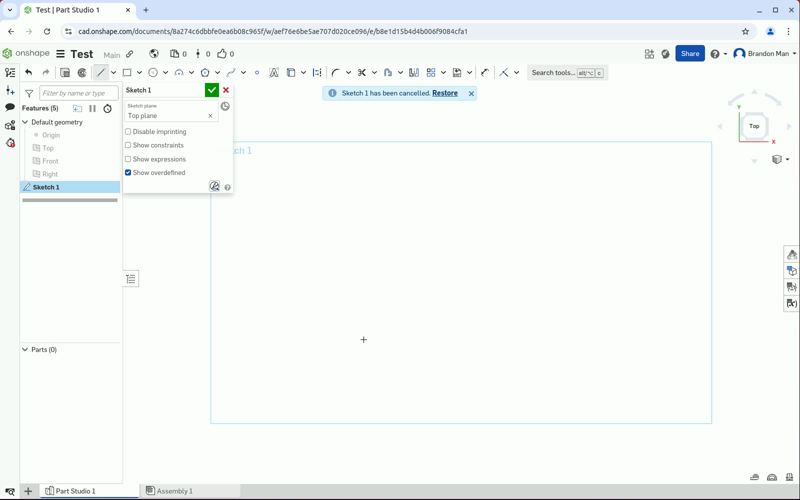
click(363, 339)
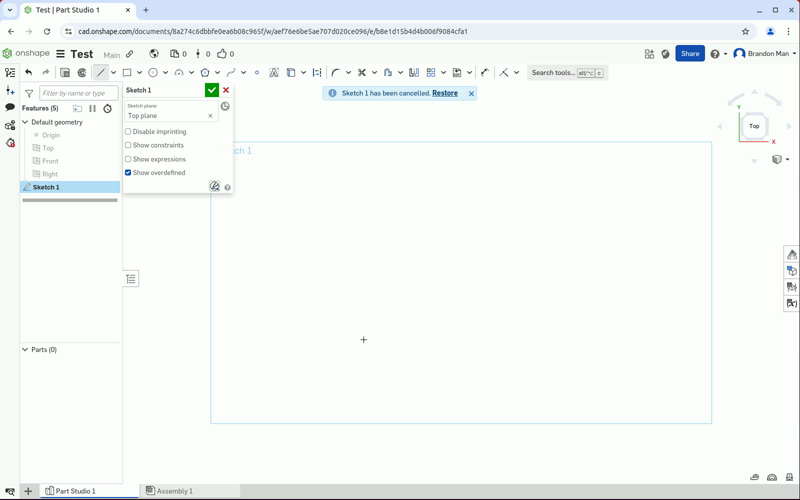
key_up(shift)
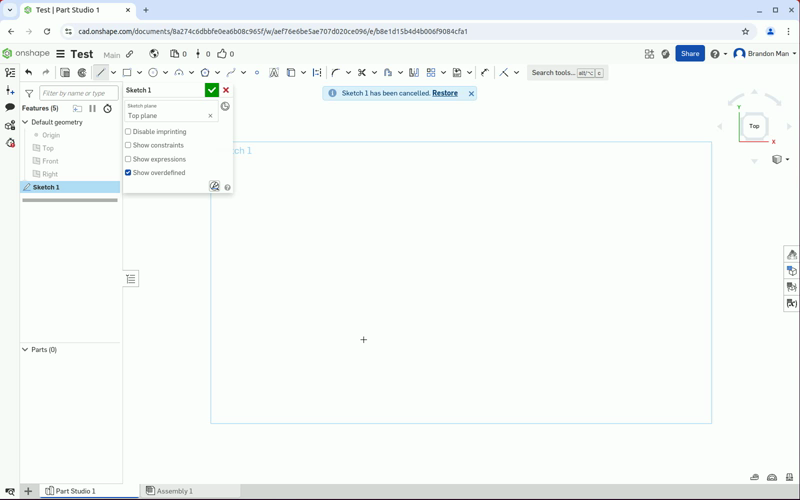
key_down(shift)
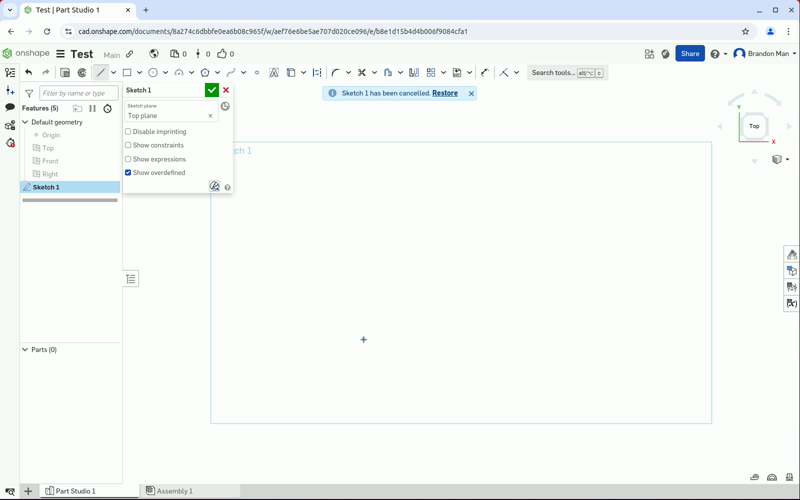
mouse_move(461, 394)
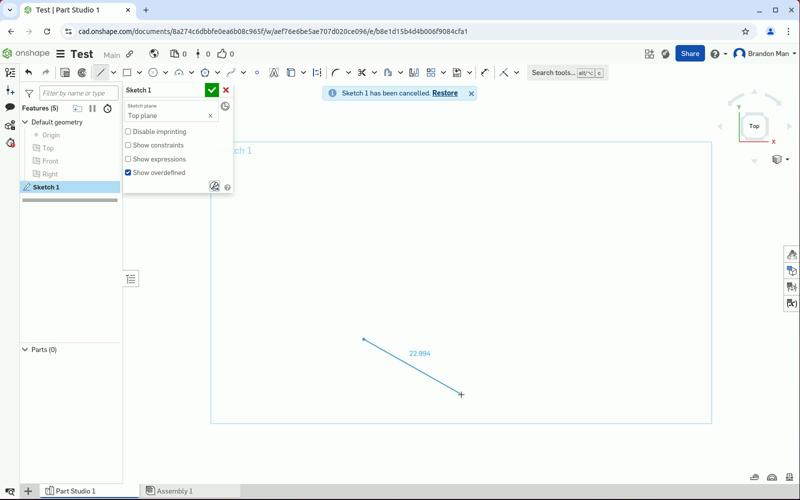
click(461, 394)
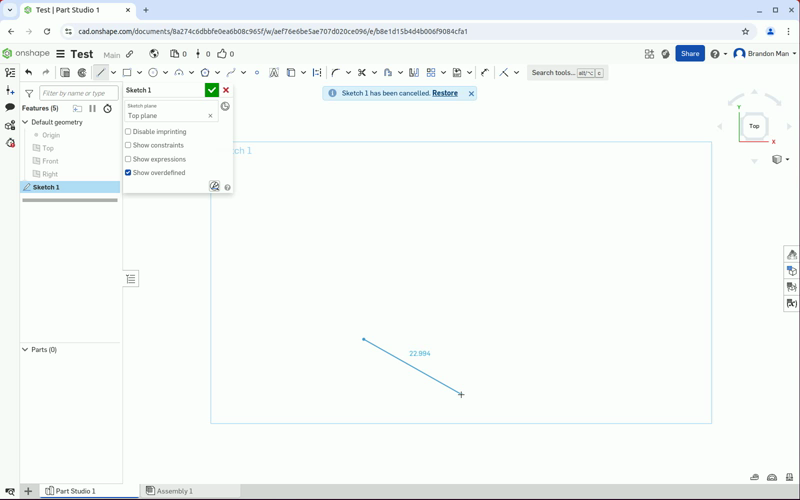
key_up(shift)
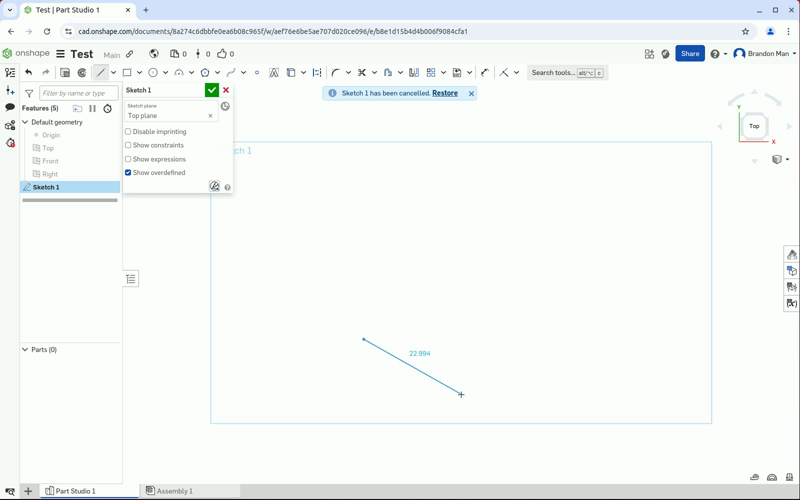
key_down(shift)
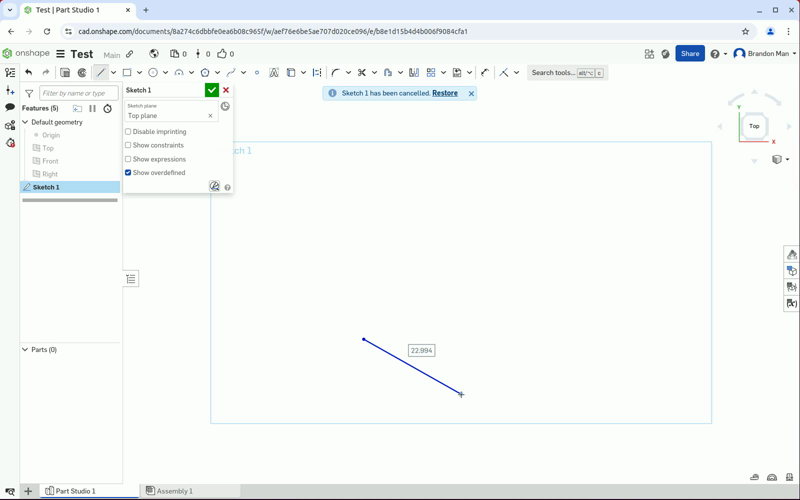
mouse_move(557, 339)
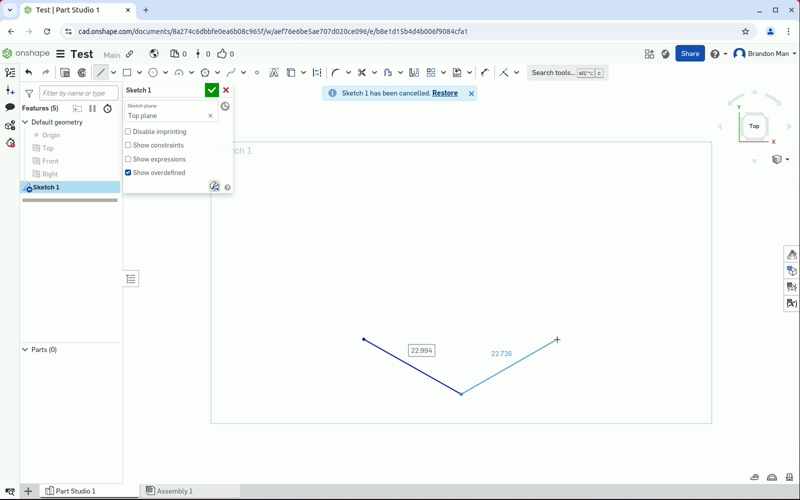
click(557, 339)
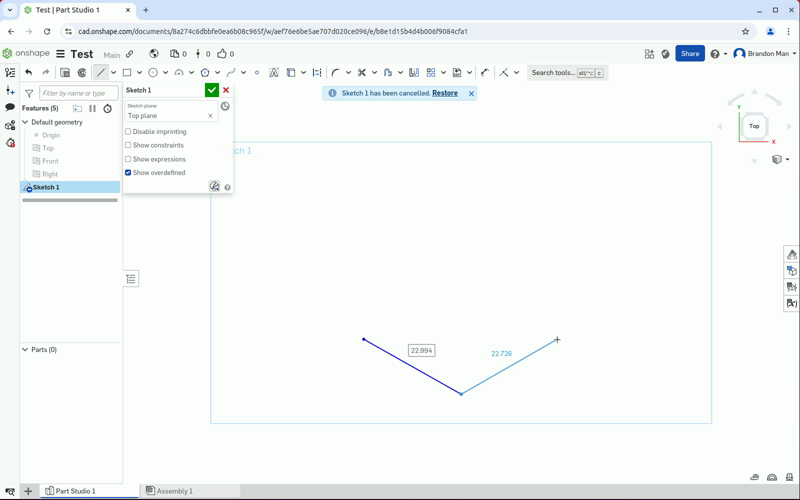
key_up(shift)
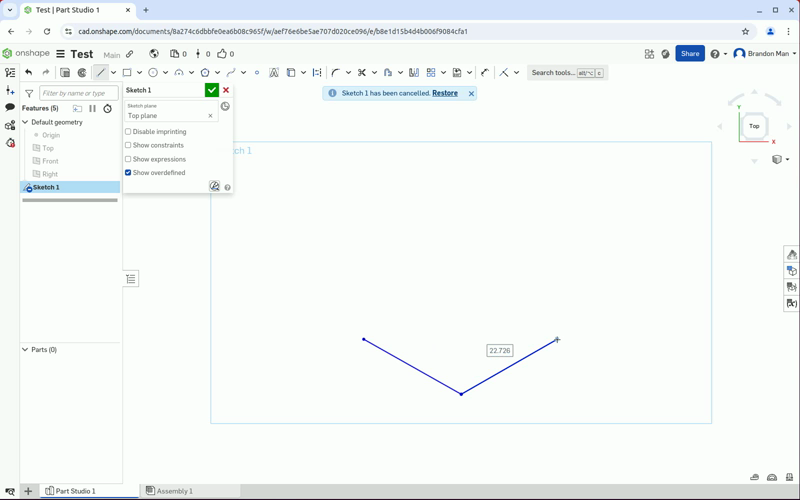
key_down(shift)
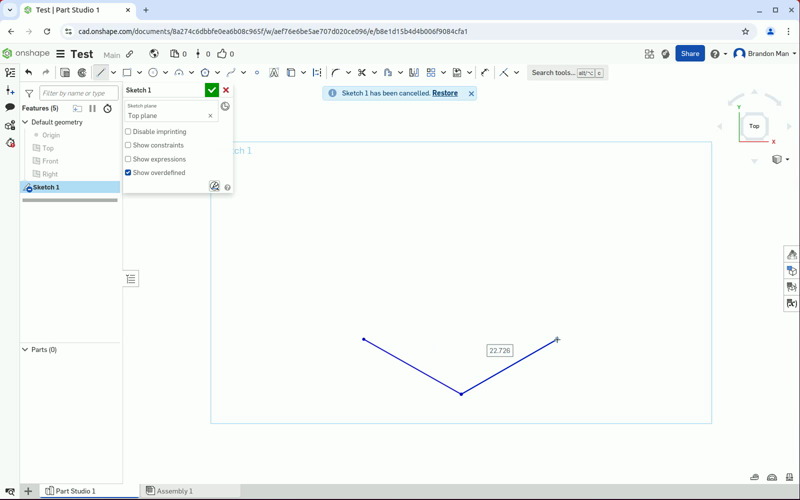
mouse_move(557, 227)
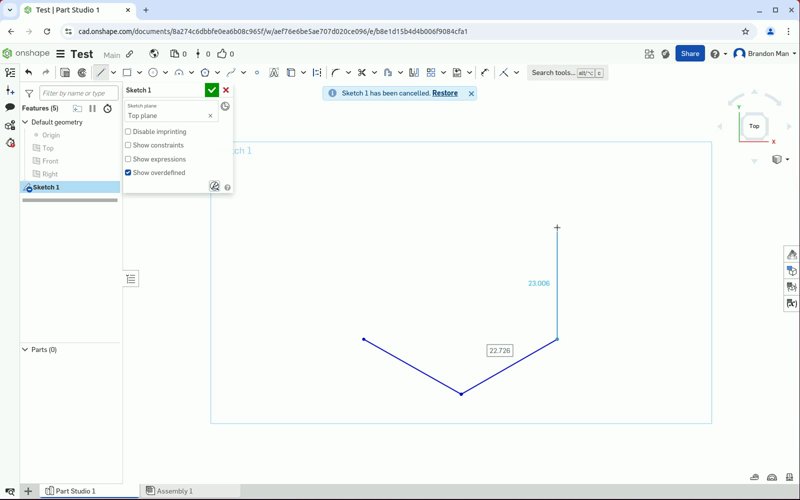
click(557, 227)
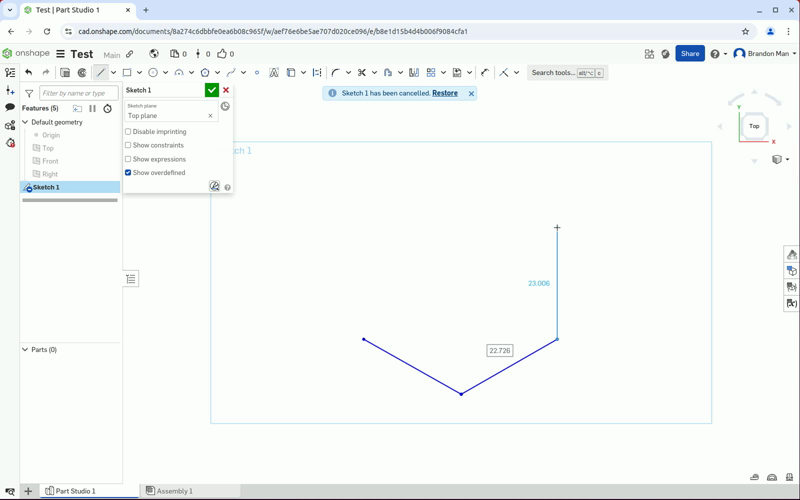
key_up(shift)
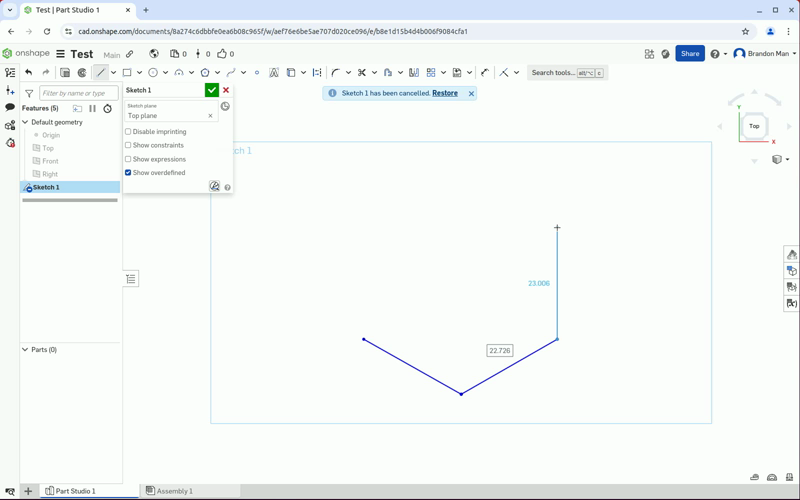
key_down(shift)
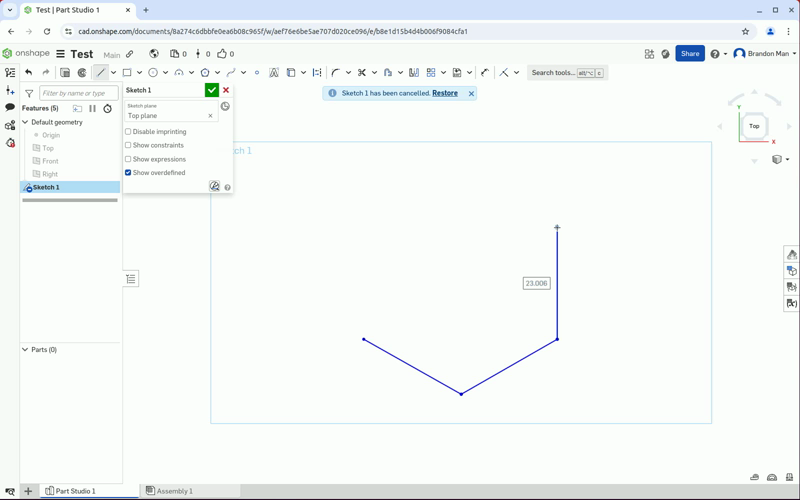
mouse_move(461, 171)
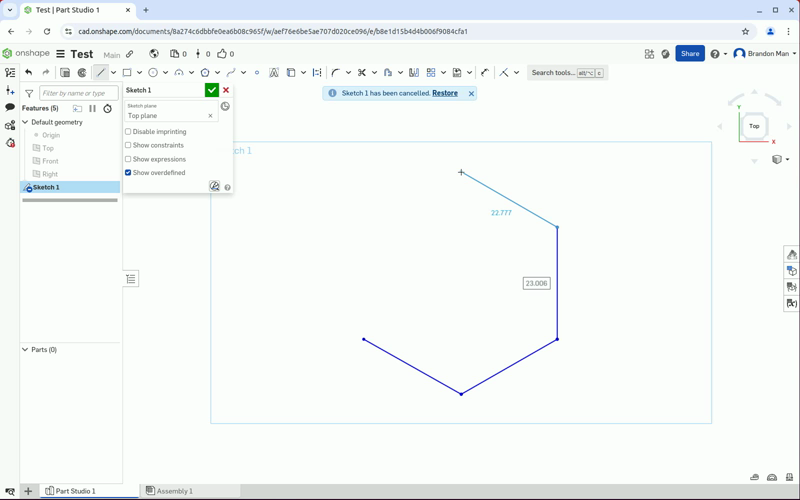
click(461, 171)
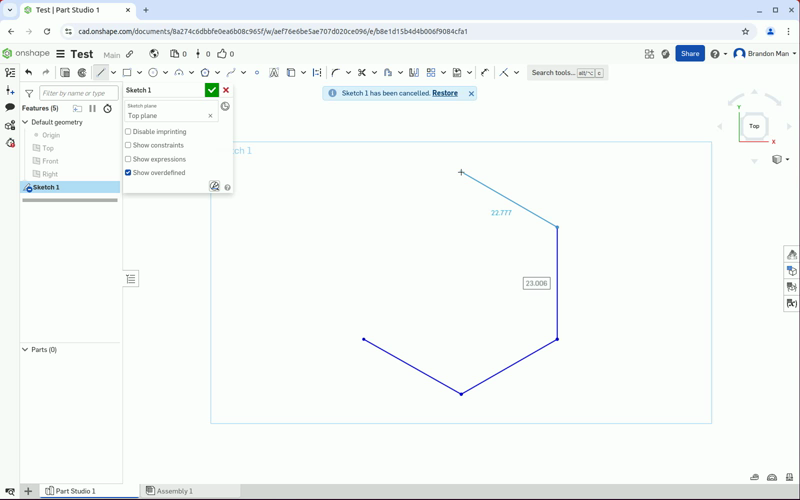
key_up(shift)
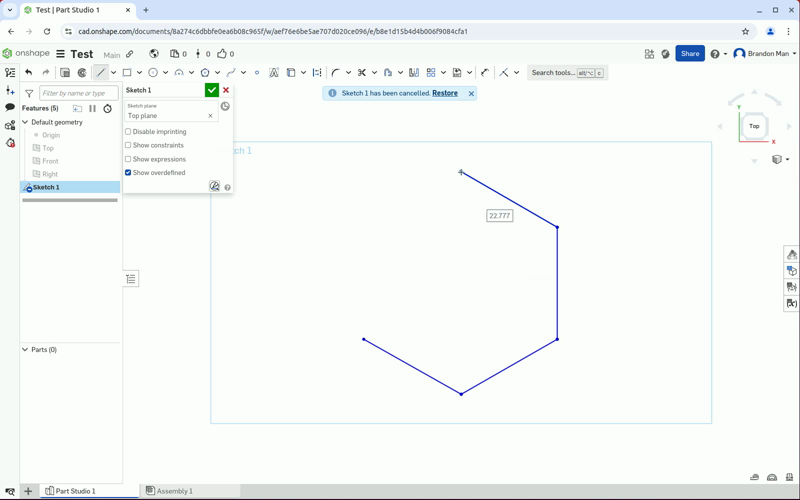
key_down(shift)
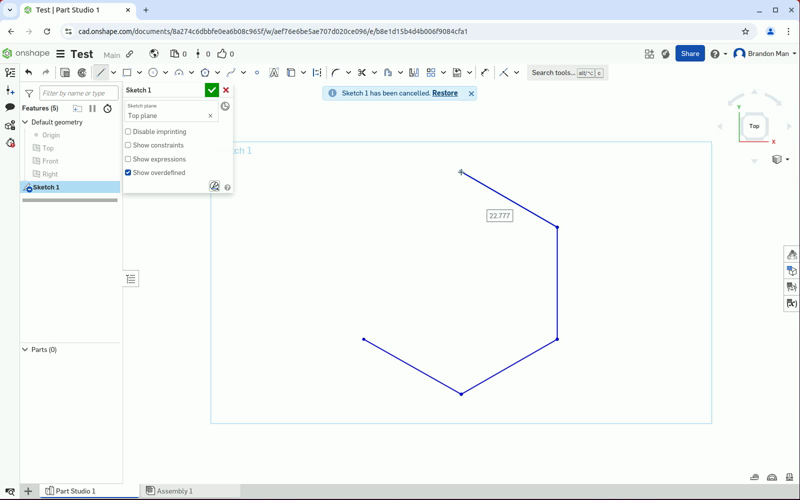
mouse_move(363, 227)
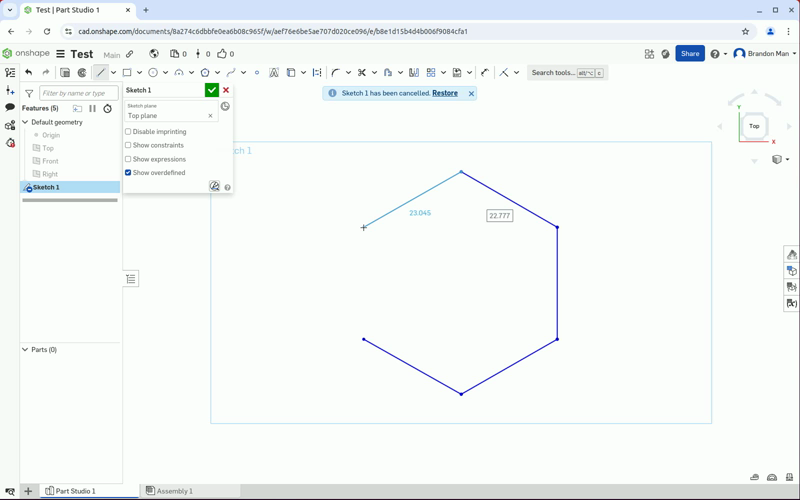
click(363, 227)
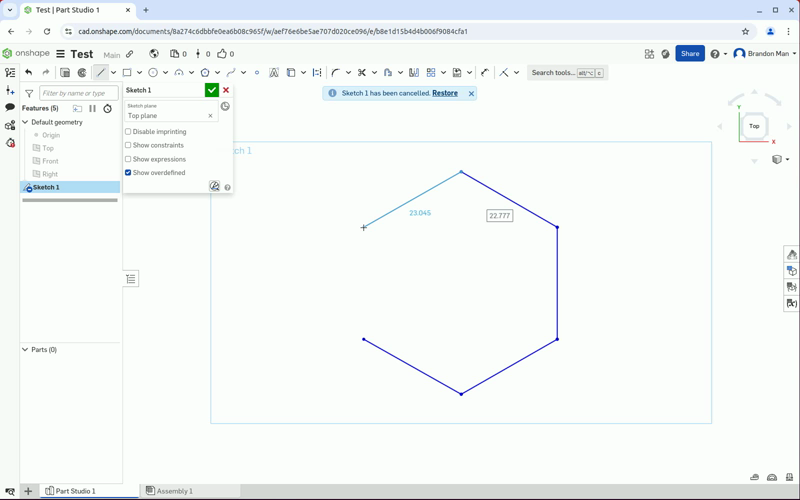
key_up(shift)
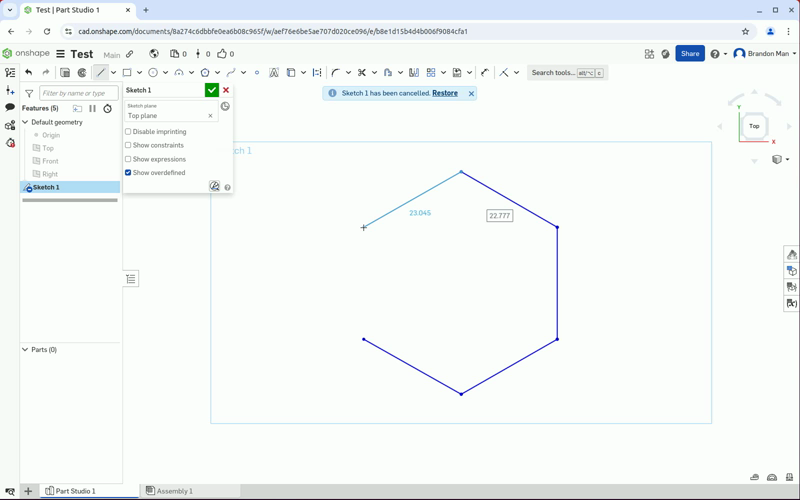
key_down(shift)
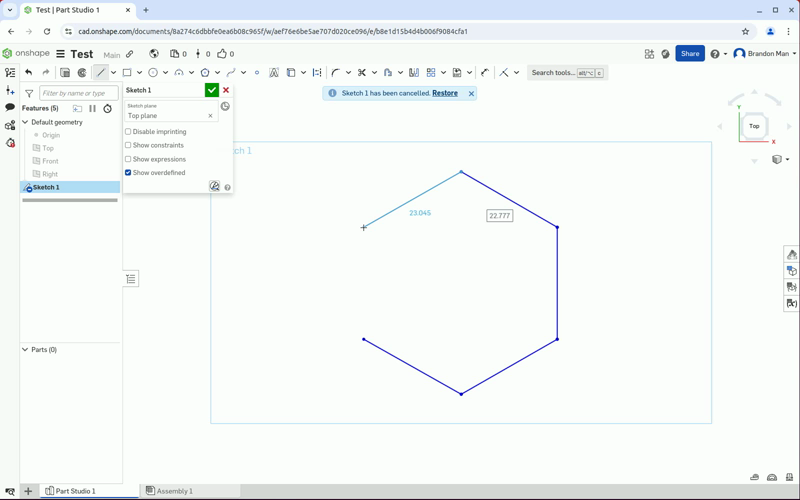
mouse_move(363, 339)
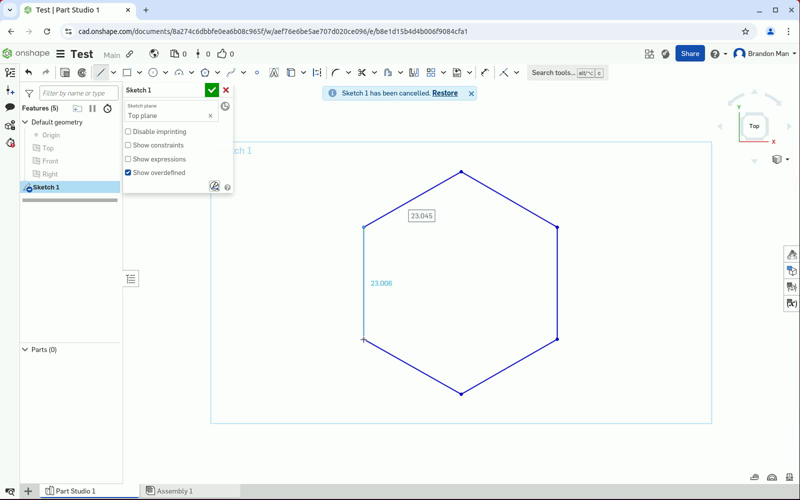
key_up(shift)
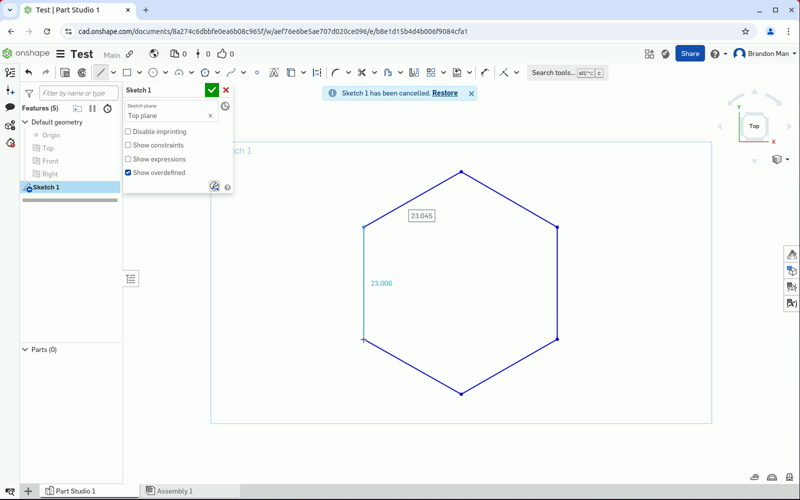
click(363, 339)
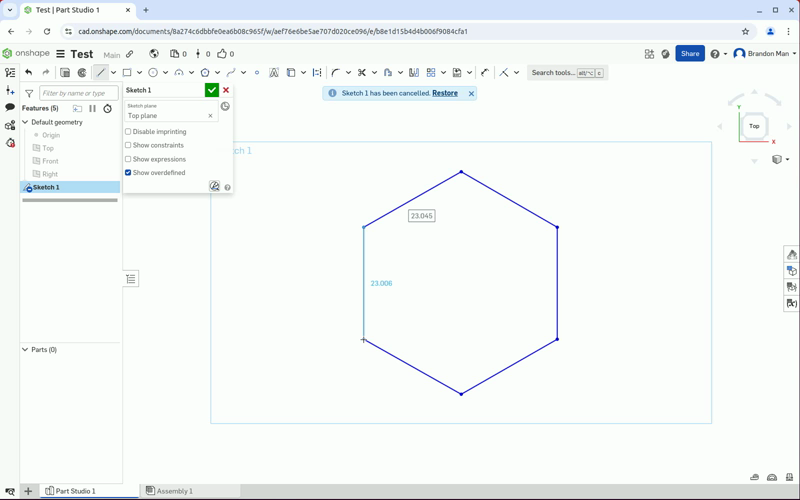
key(esc)
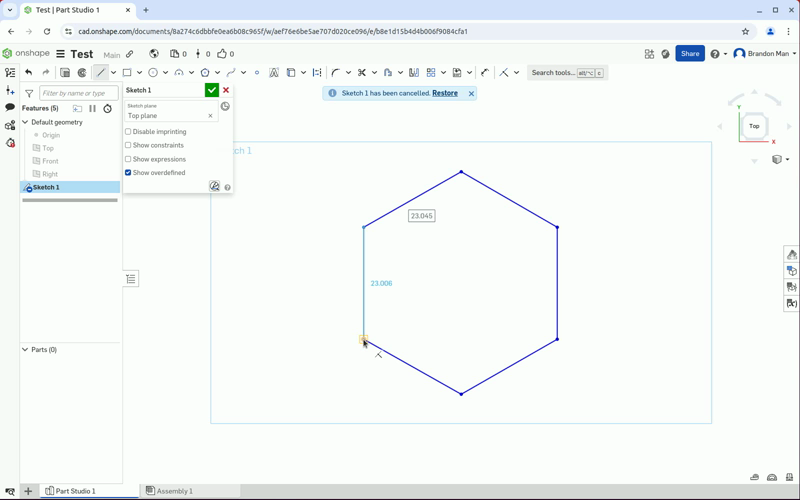
key(c)
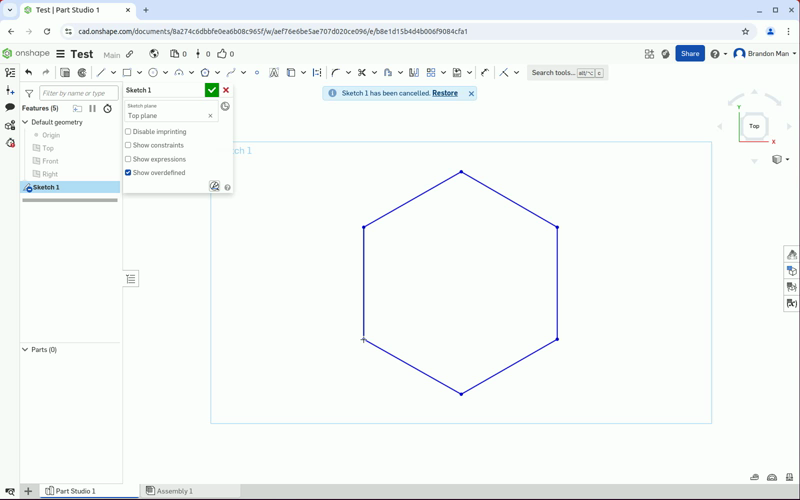
key_down(shift)
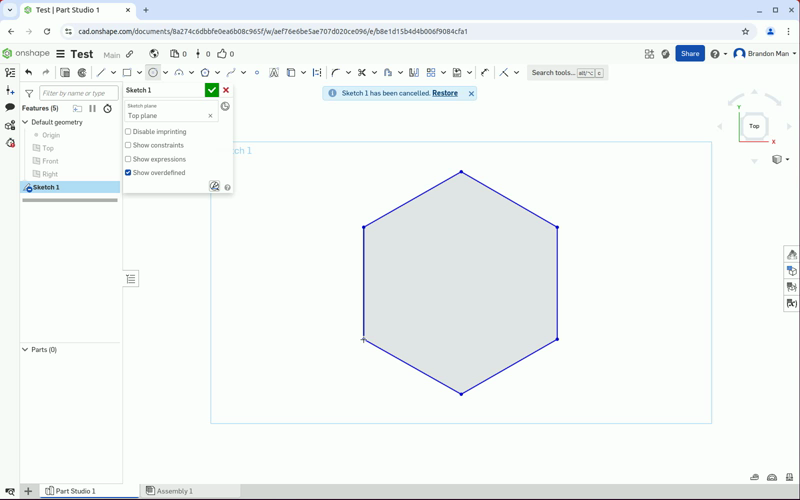
mouse_move(461, 284)
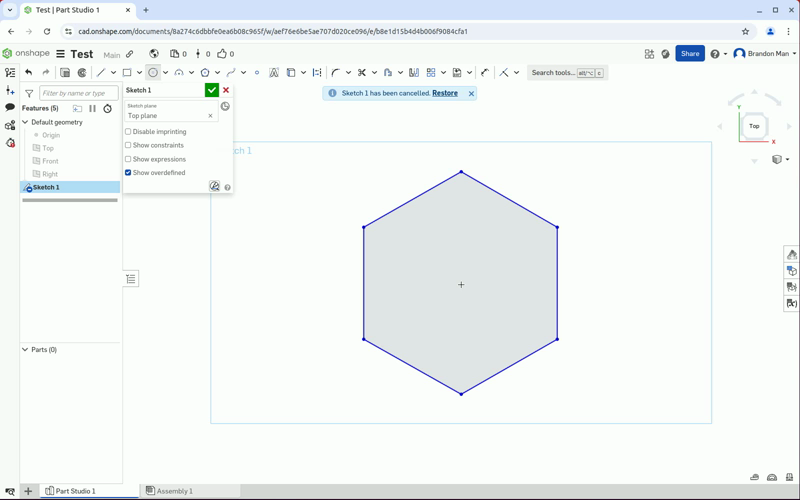
click(461, 284)
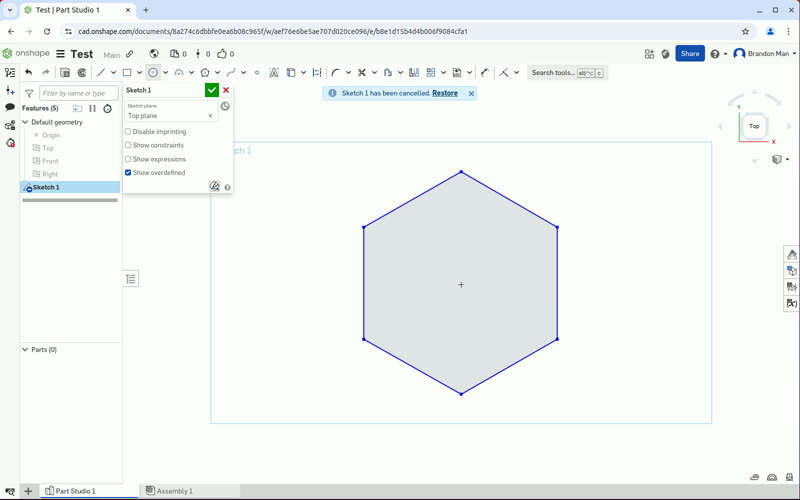
key_up(shift)
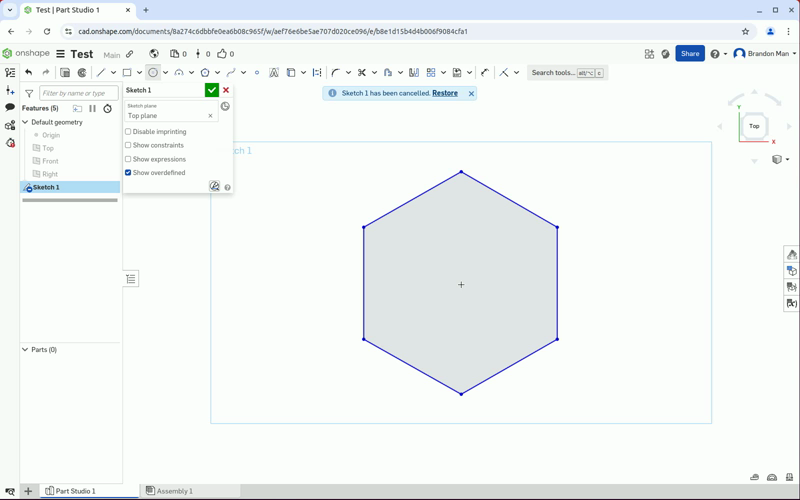
mouse_move(549, 284)
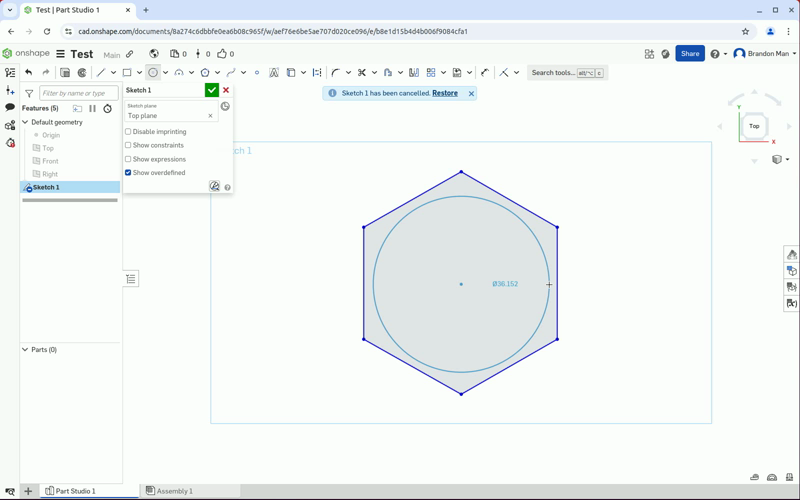
click(549, 284)
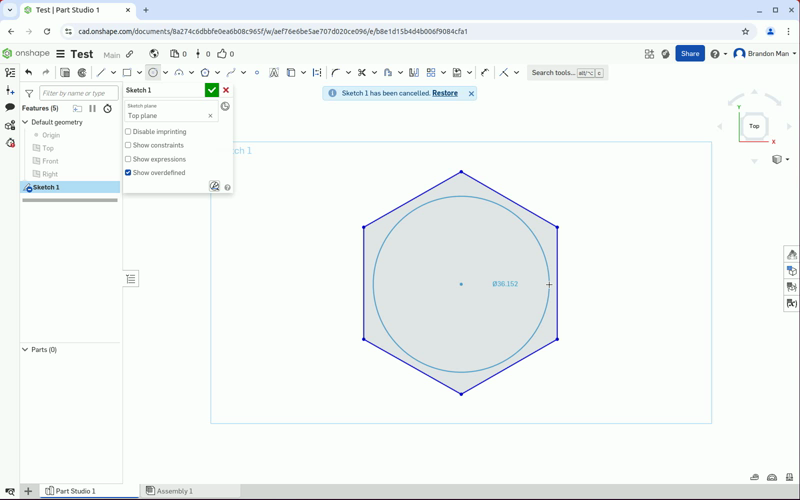
key(esc)
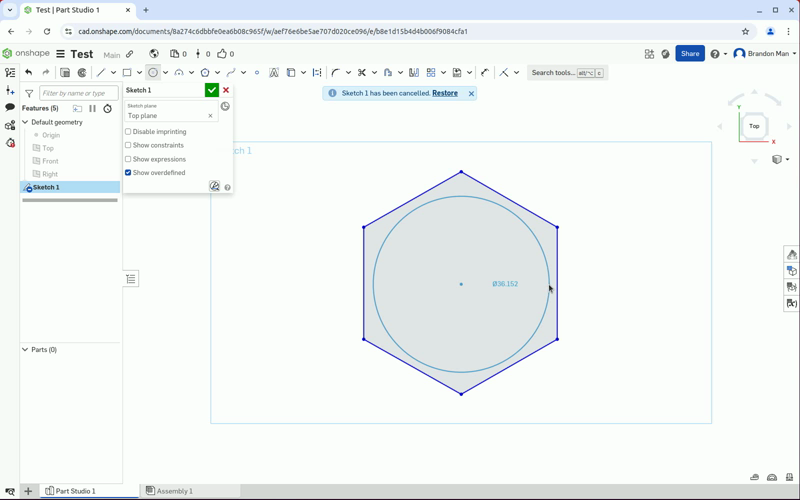
mouse_move(550, 242)
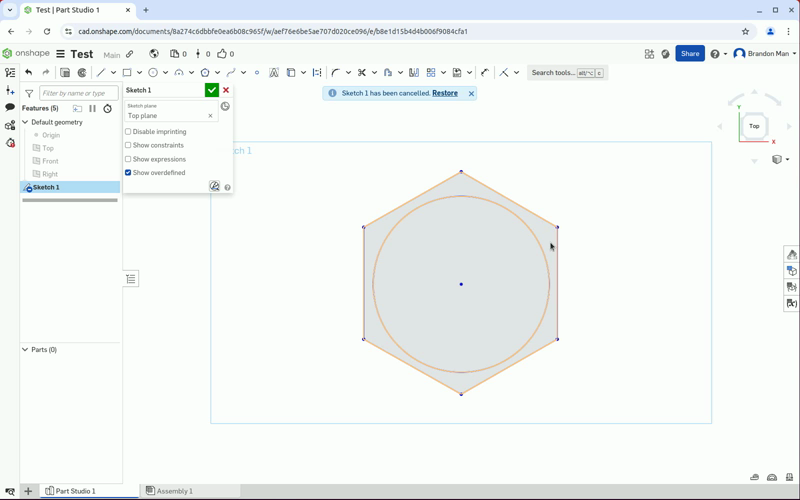
click(550, 242)
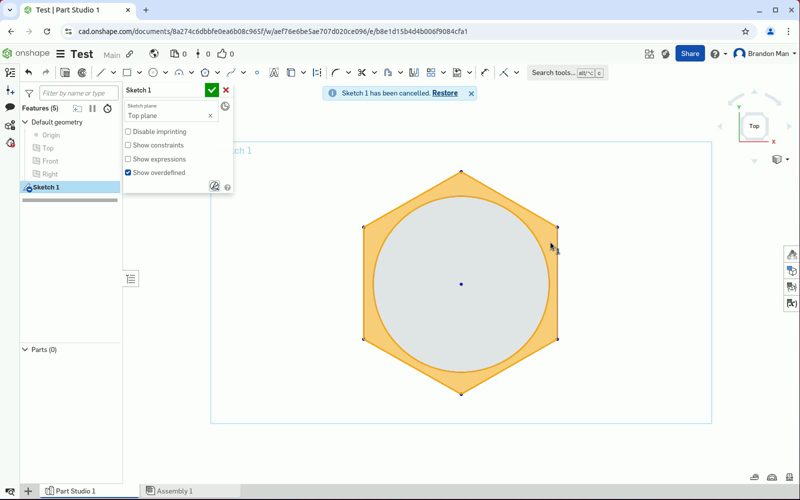
mouse_move(73, 352)
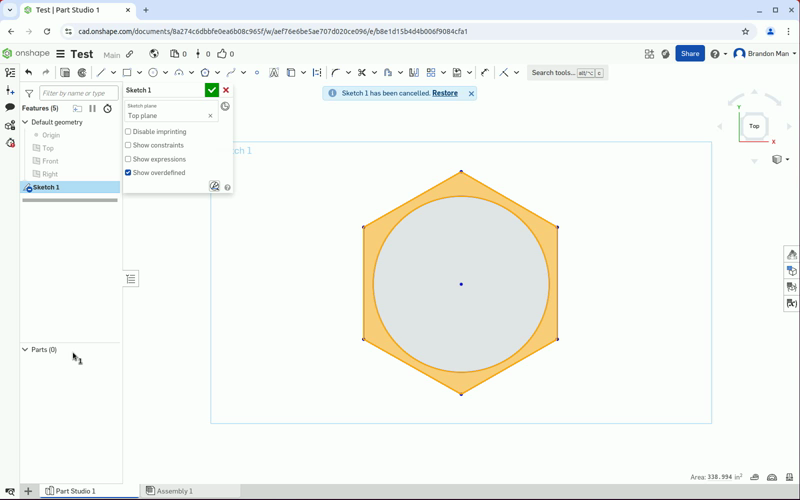
key(shift+y)
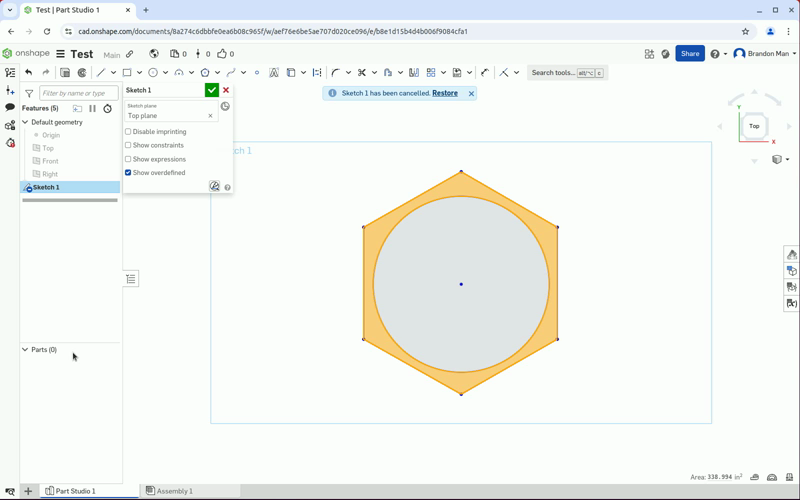
key(shift+e)
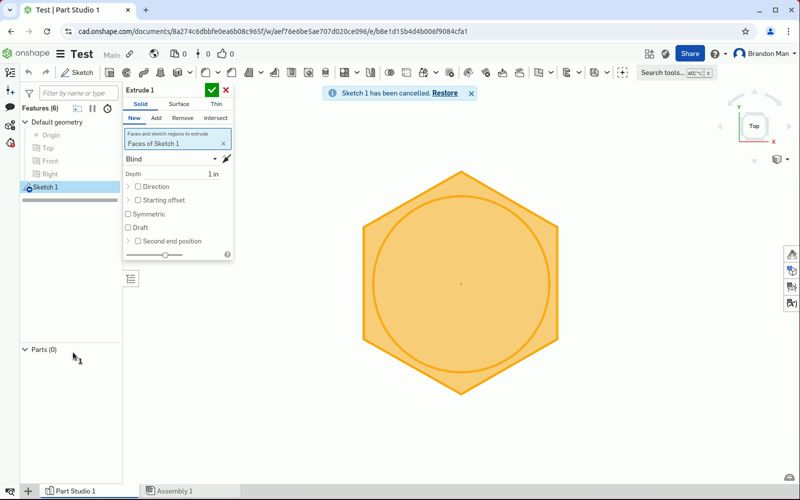
mouse_move(143, 106)
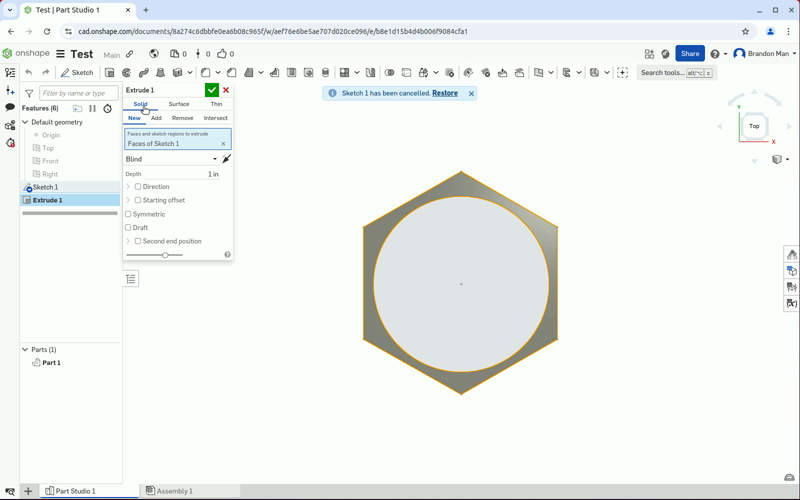
click(143, 106)
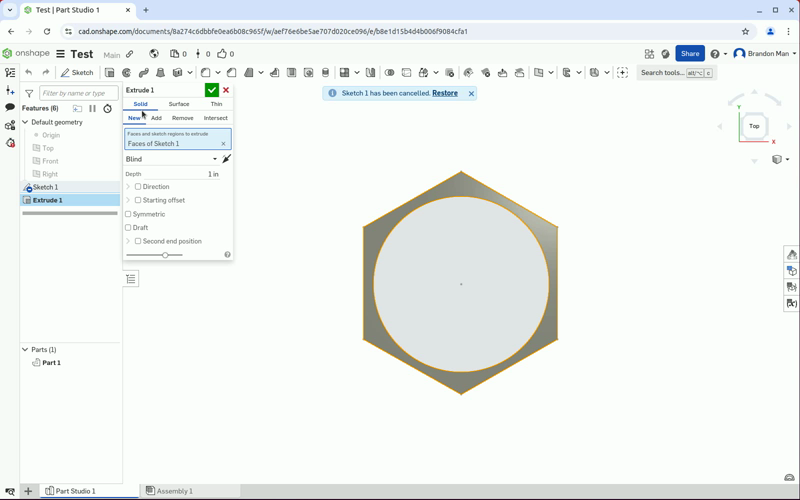
mouse_move(137, 120)
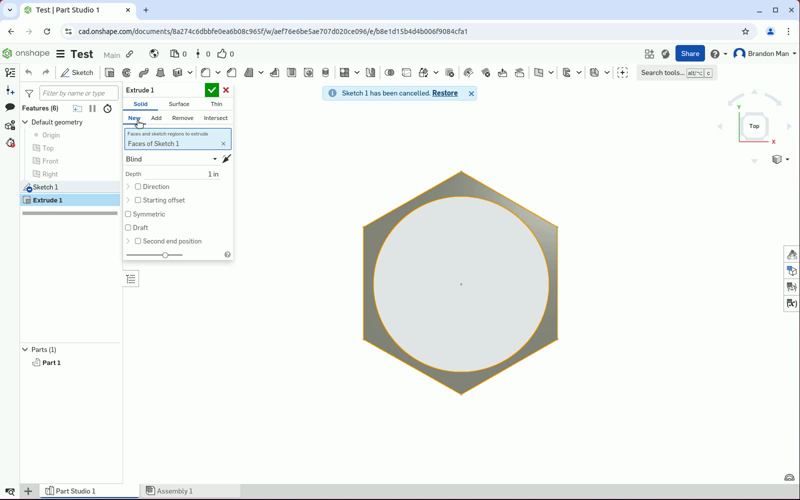
click(137, 120)
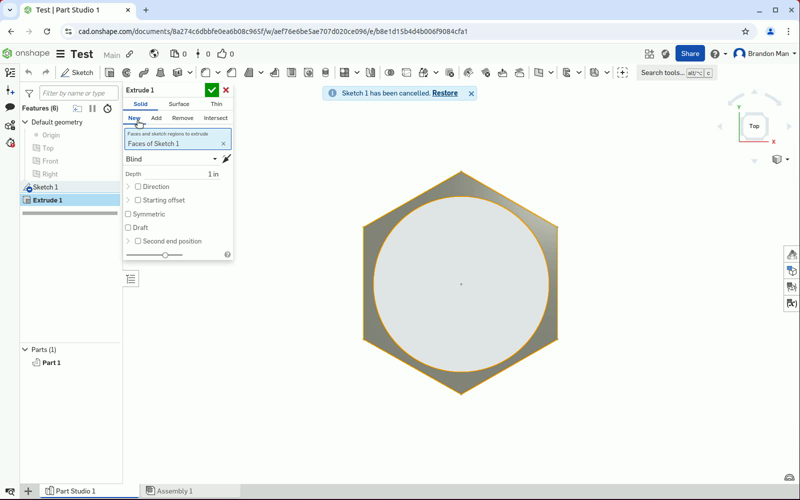
key(tab, 4)
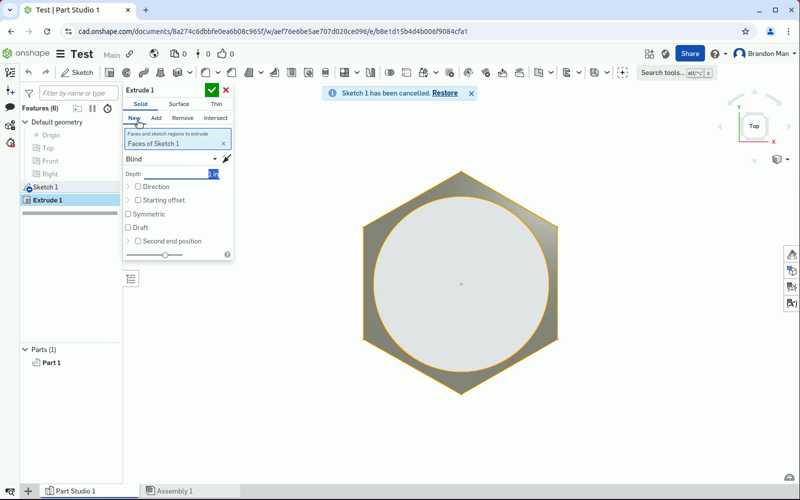
text(8.906)
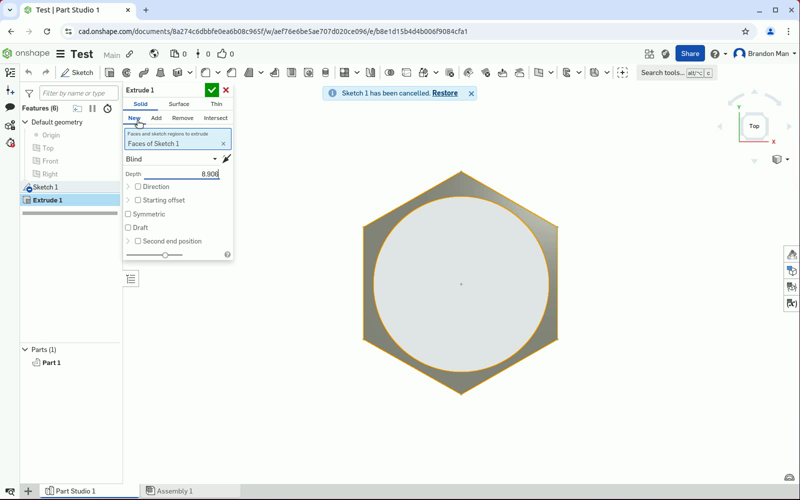
key(enter)
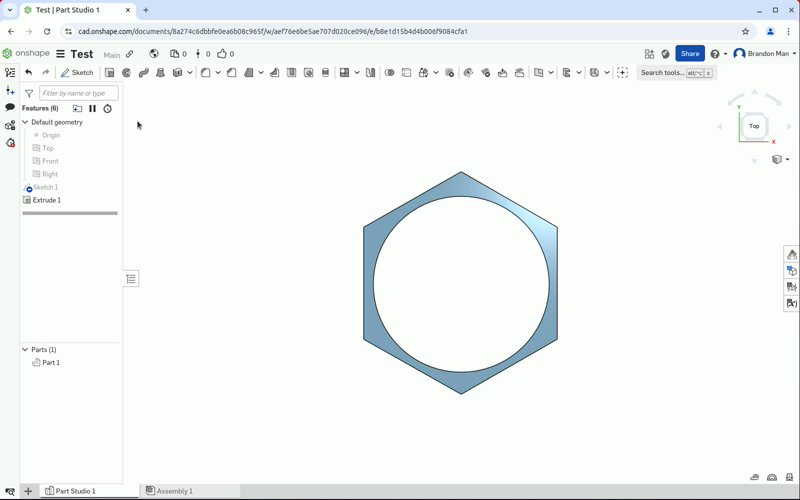
key(shift+h)
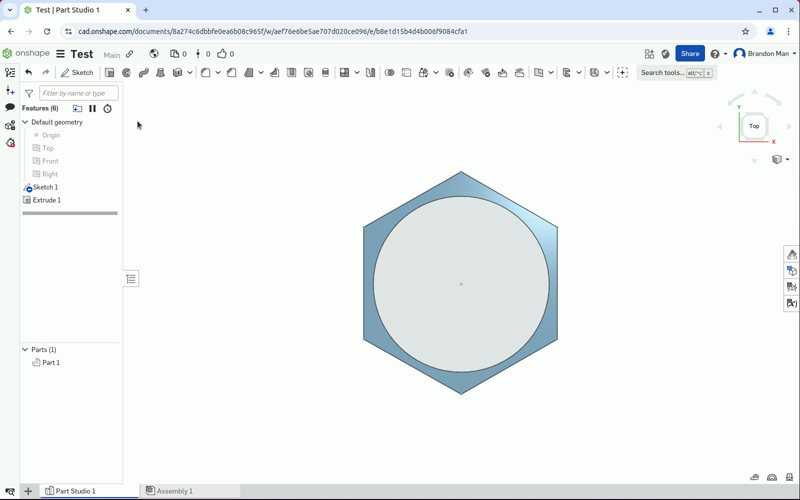
key(shift+h)
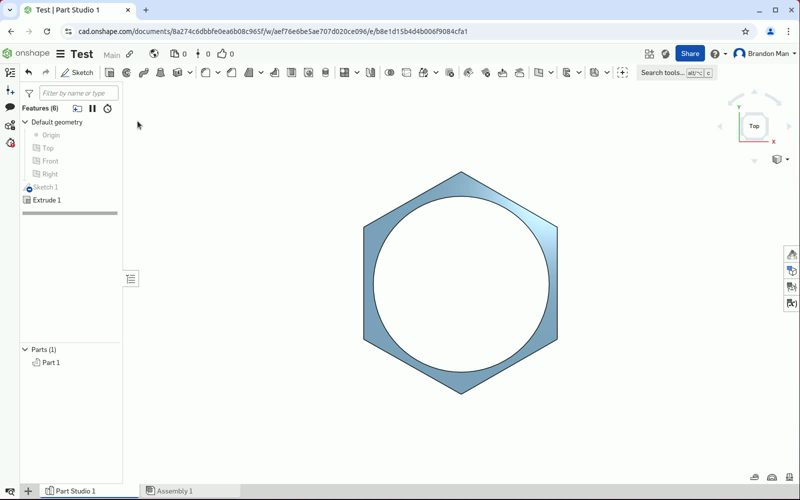
mouse_move(73, 189)
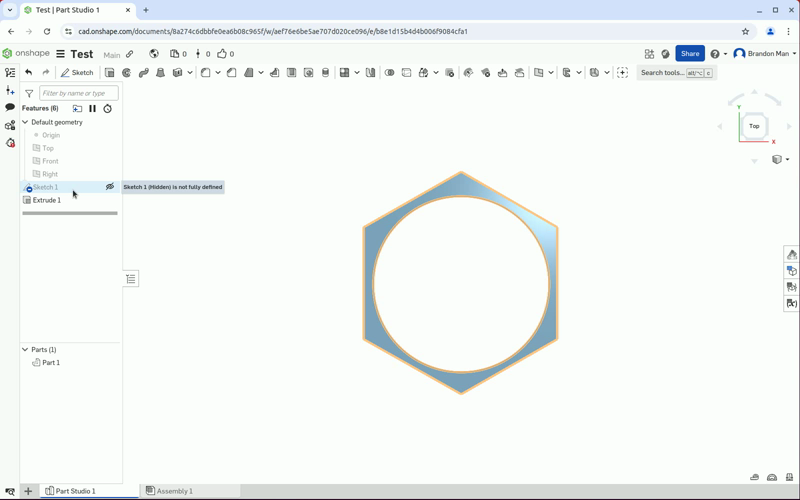
click(73, 189)
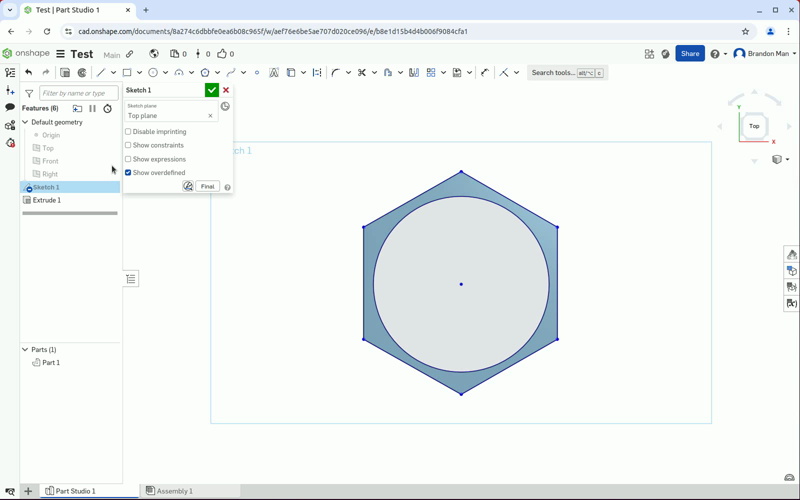
mouse_move(229, 92)
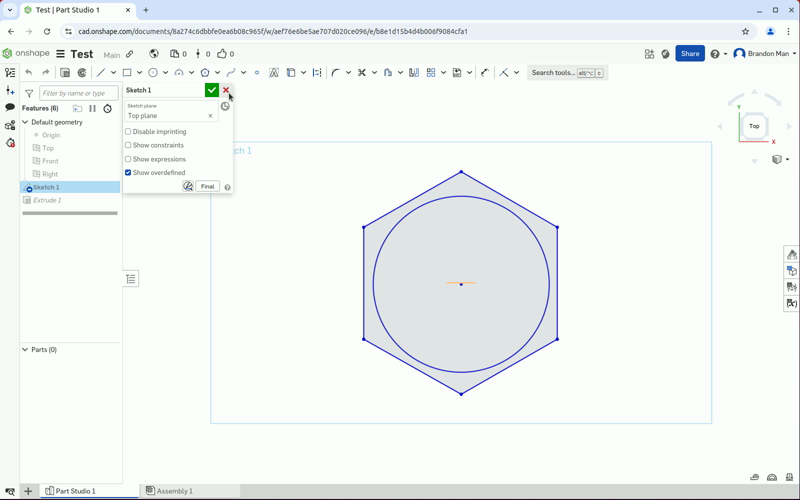
click(229, 92)
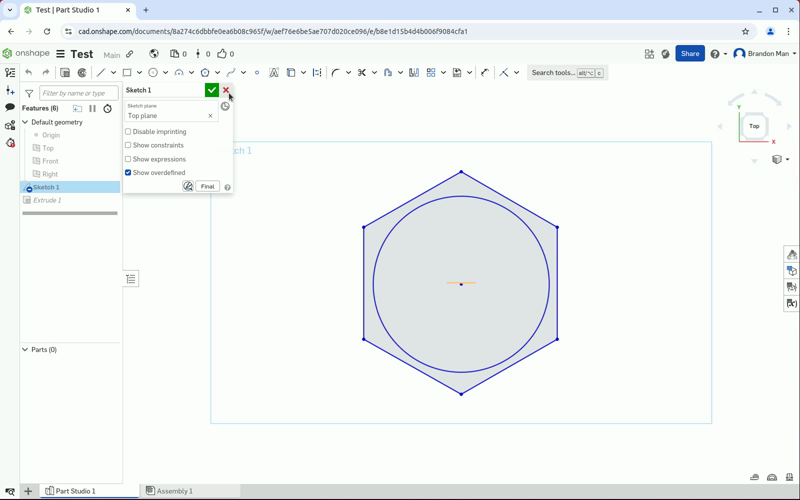
key(shift+s)
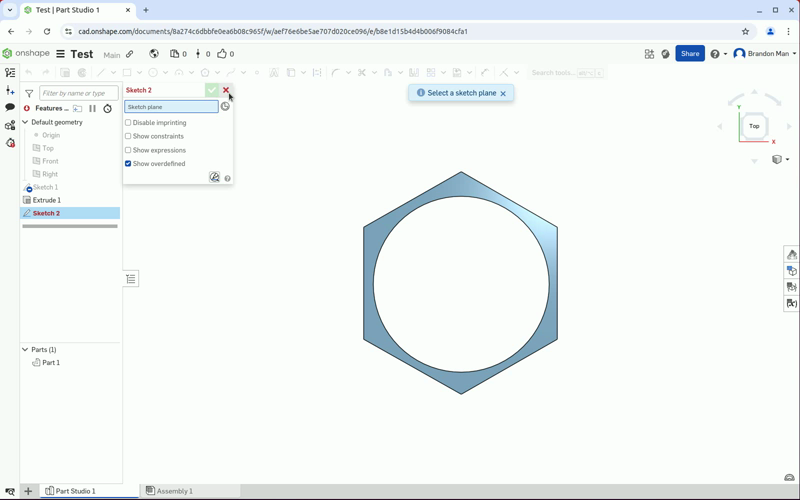
mouse_move(73, 150)
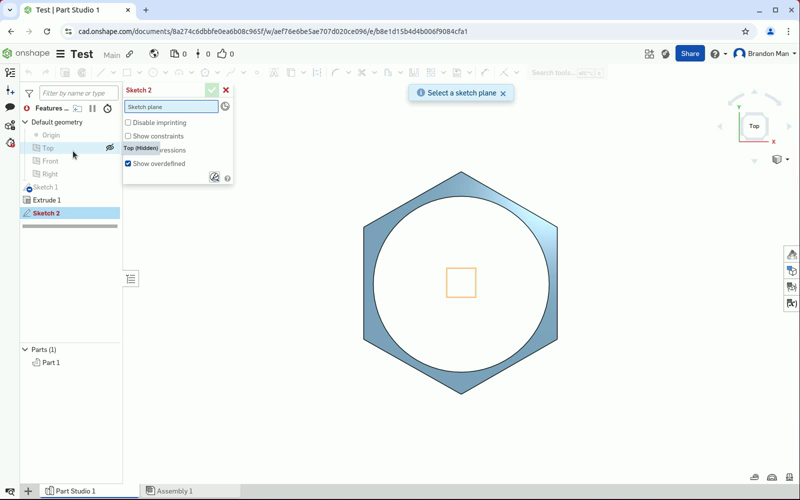
click(73, 150)
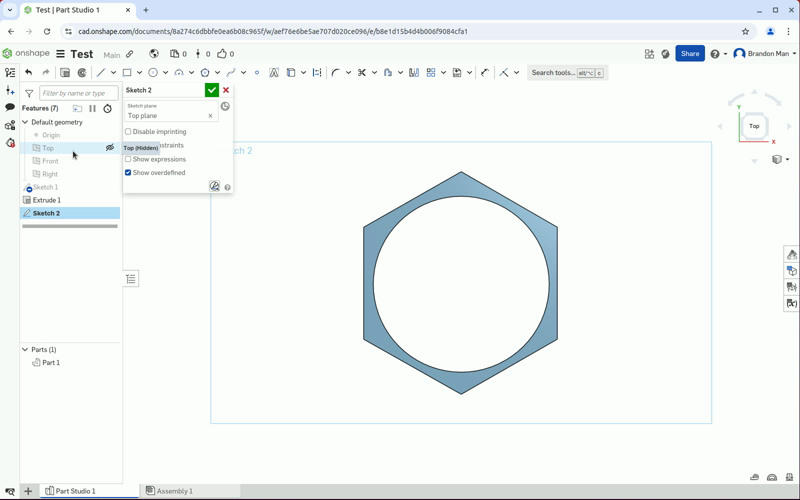
mouse_move(73, 352)
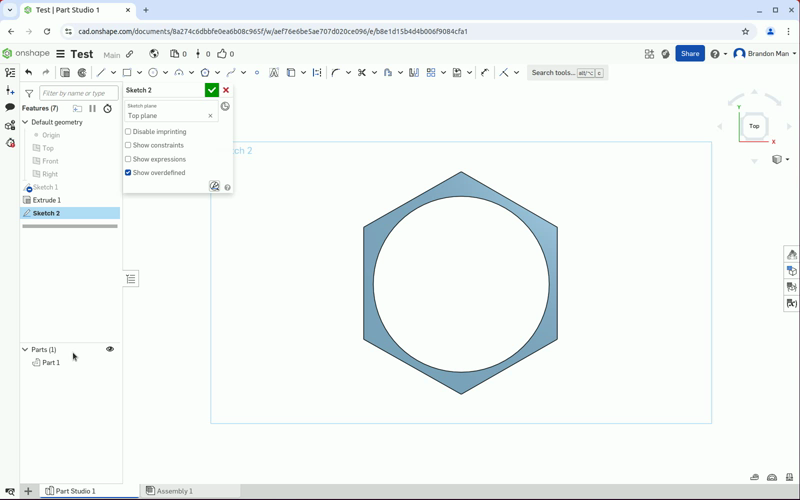
key(y)
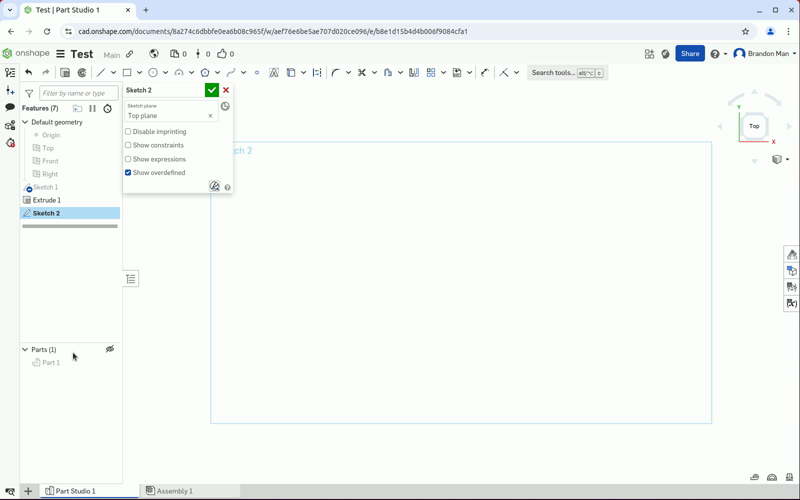
key(c)
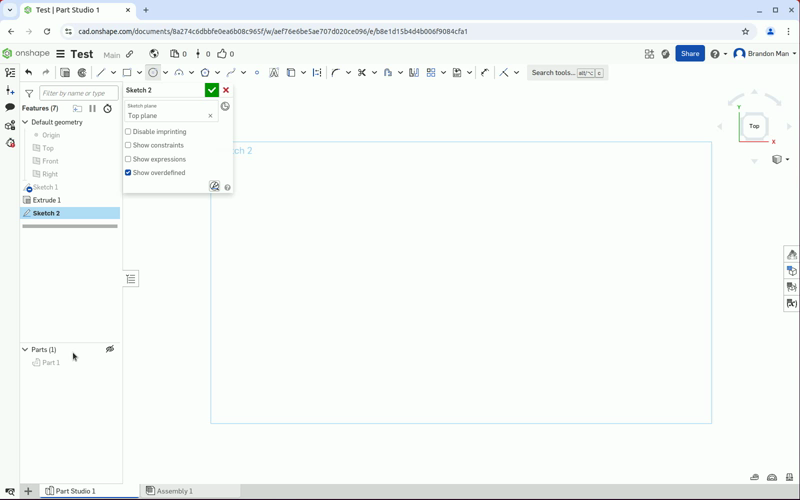
key_down(shift)
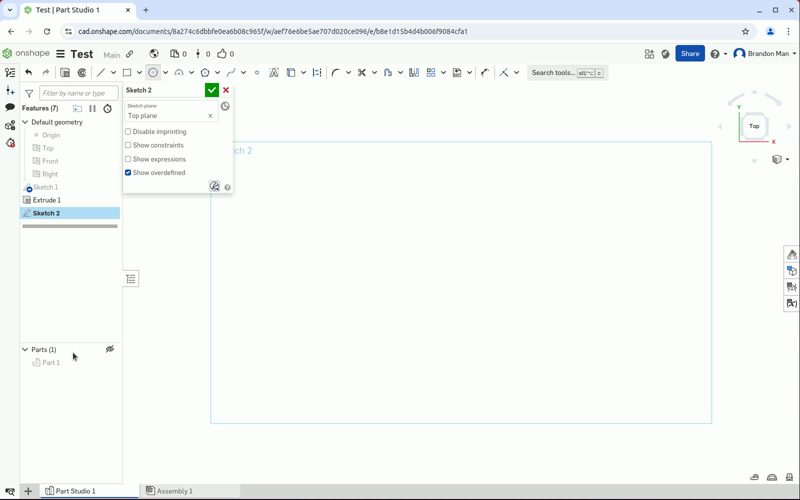
mouse_move(461, 282)
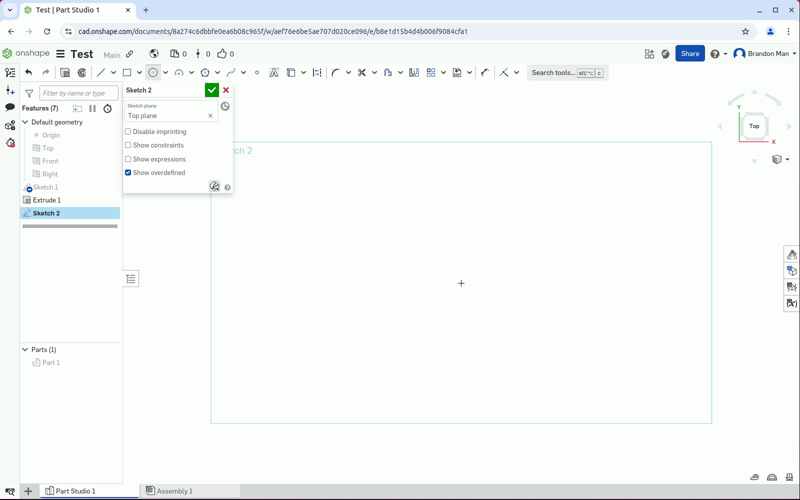
click(461, 282)
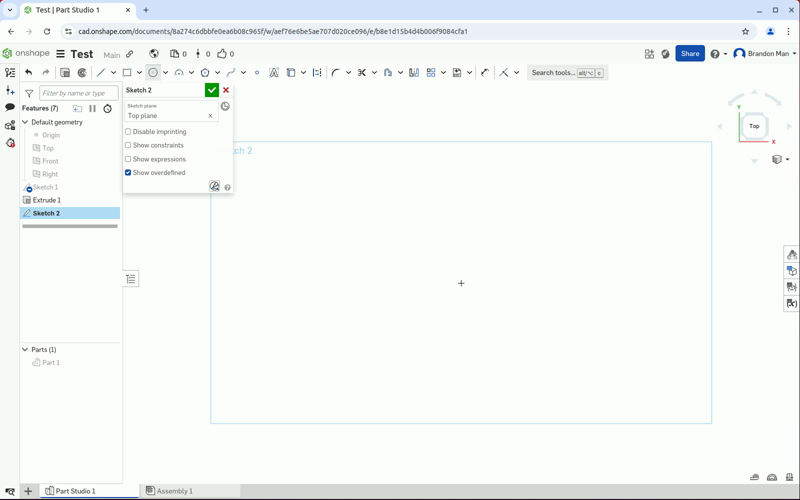
key_up(shift)
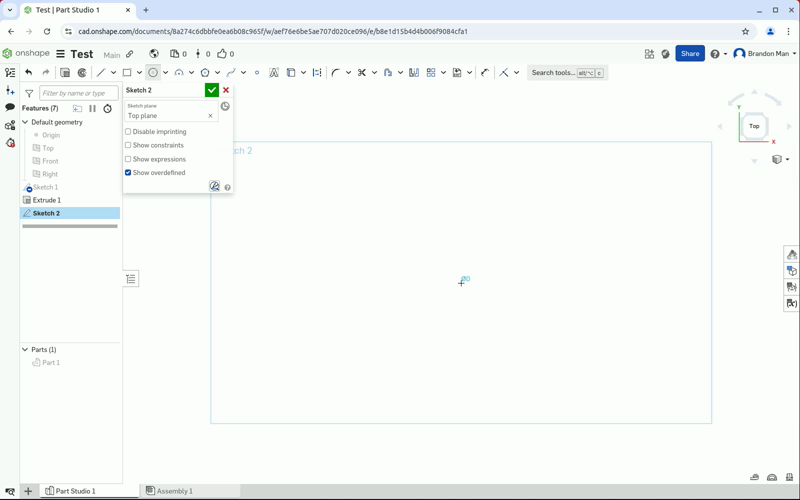
mouse_move(549, 282)
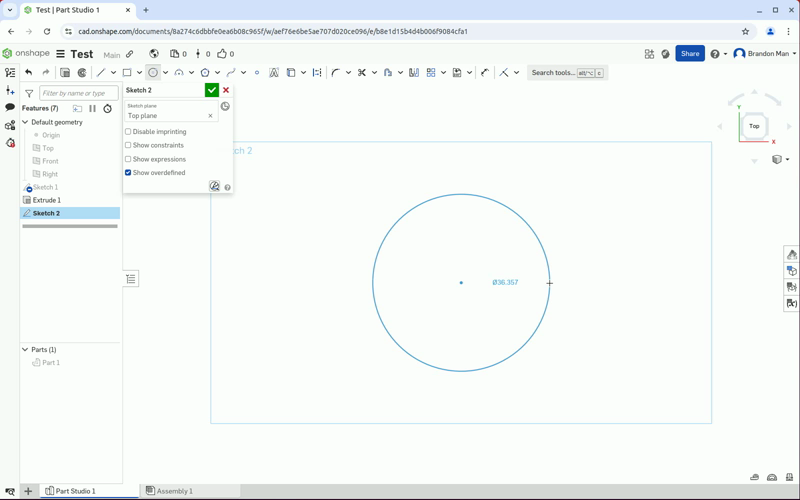
click(549, 282)
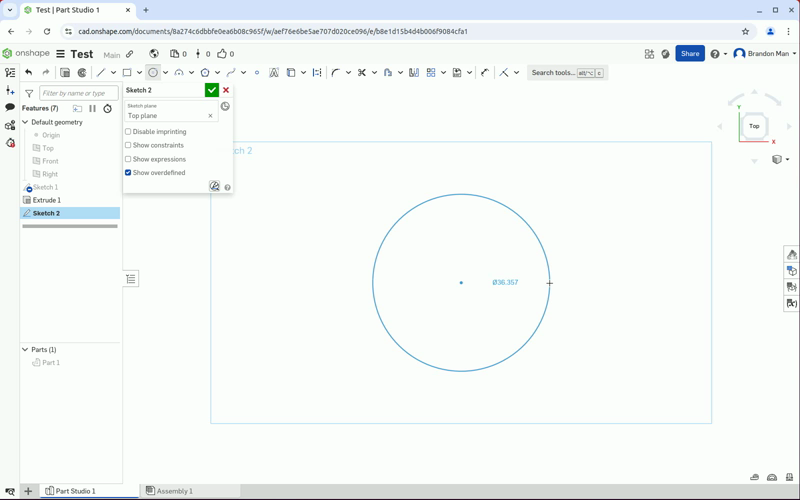
key(esc)
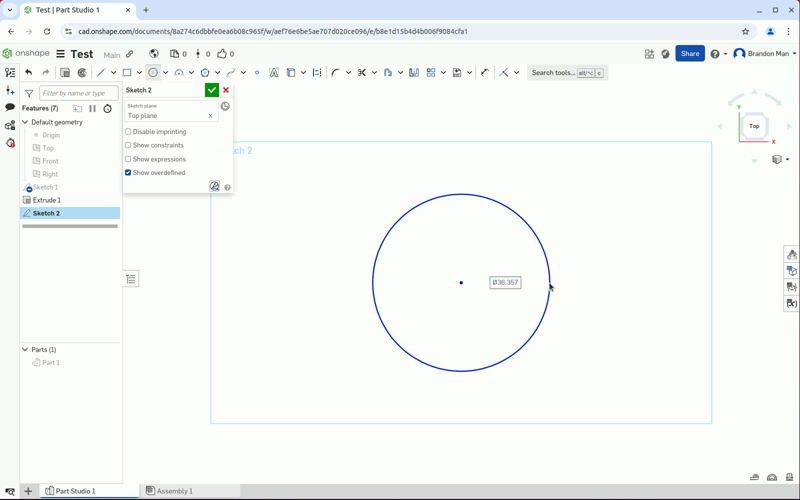
mouse_move(511, 259)
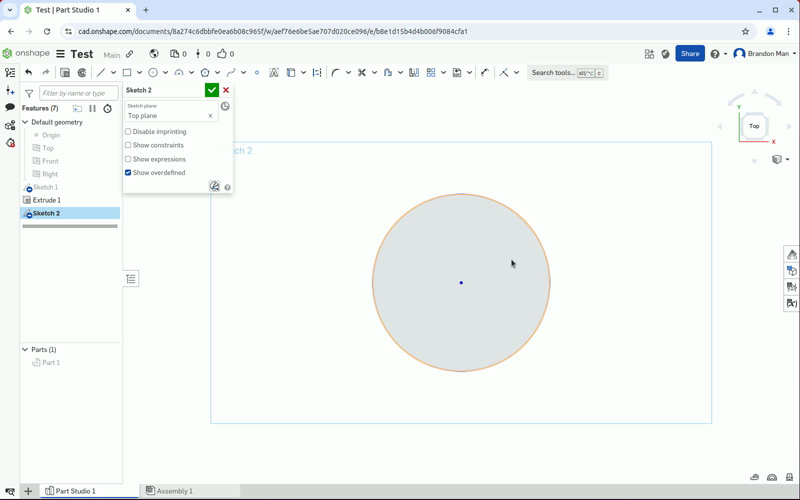
click(511, 259)
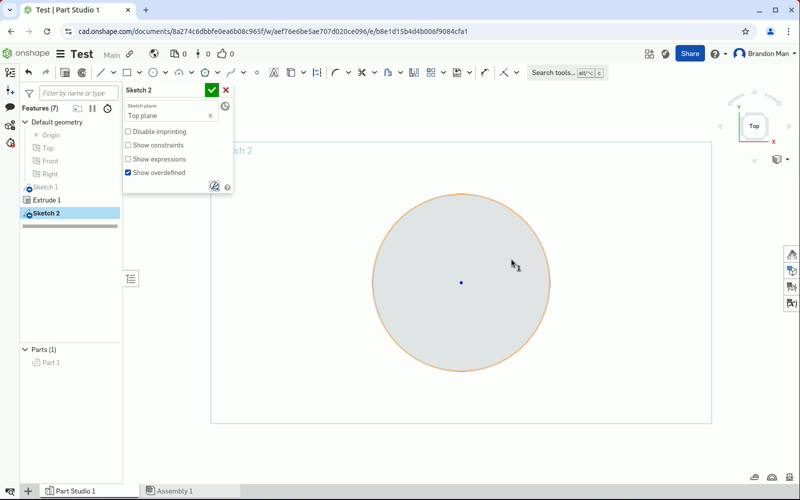
mouse_move(73, 352)
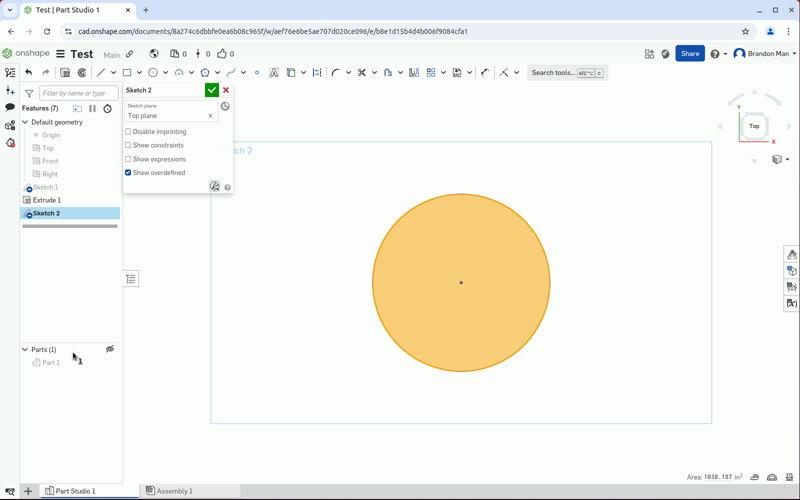
key(shift+y)
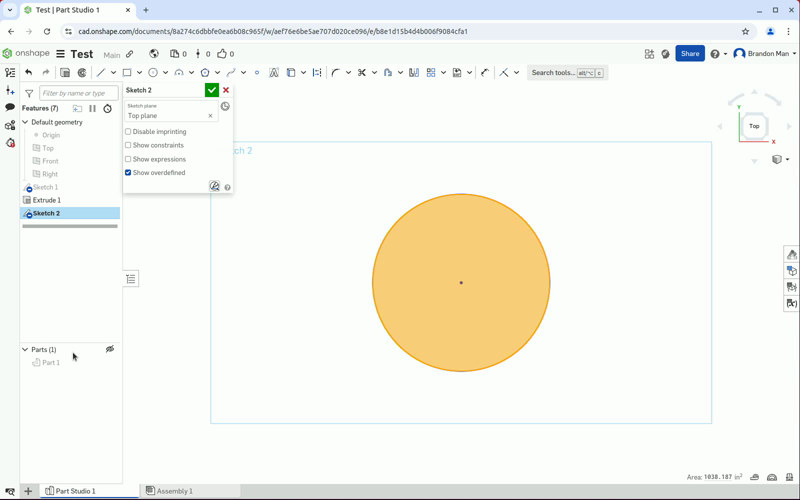
key(shift+e)
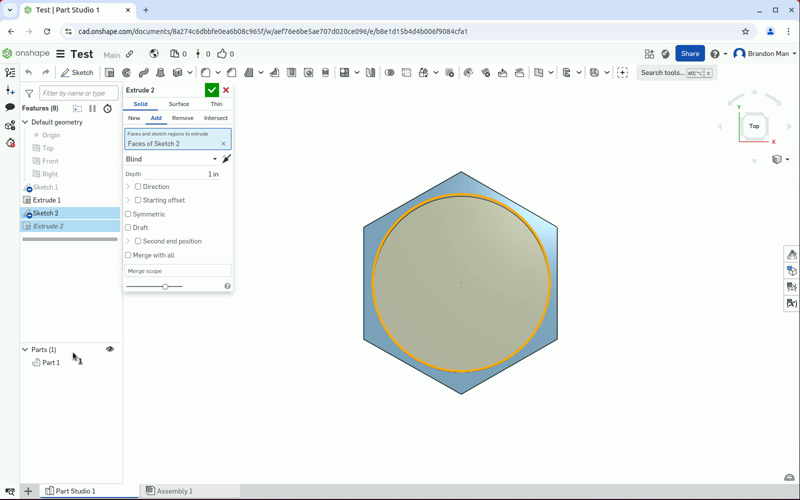
mouse_move(143, 106)
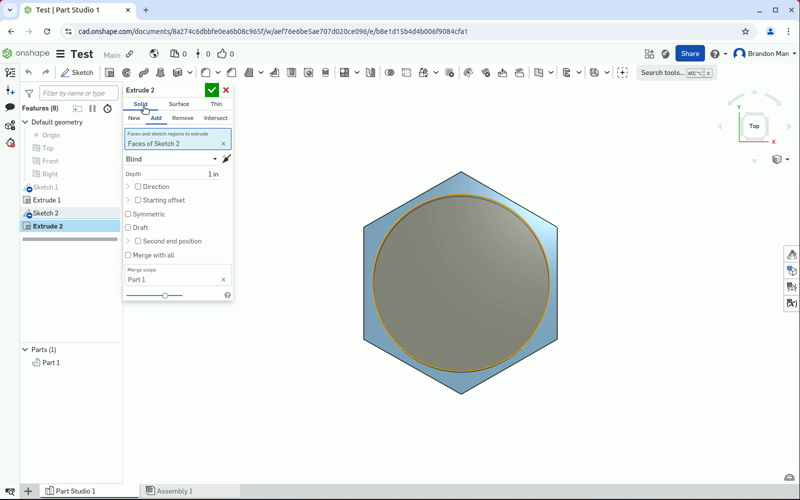
click(143, 106)
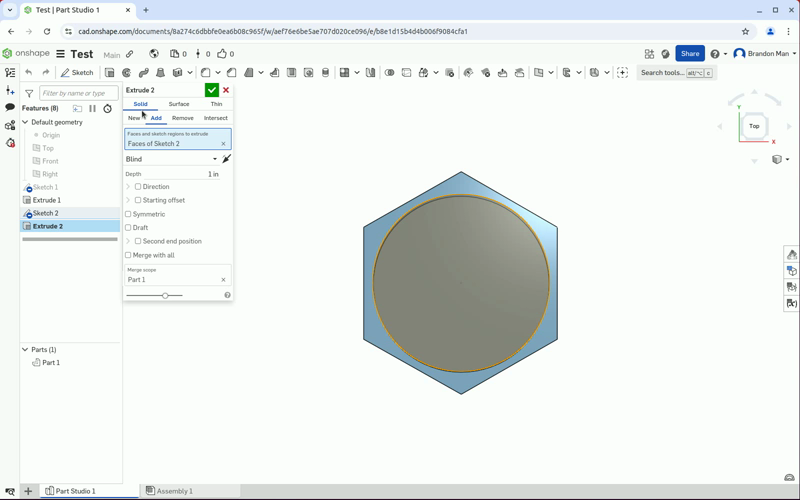
mouse_move(137, 120)
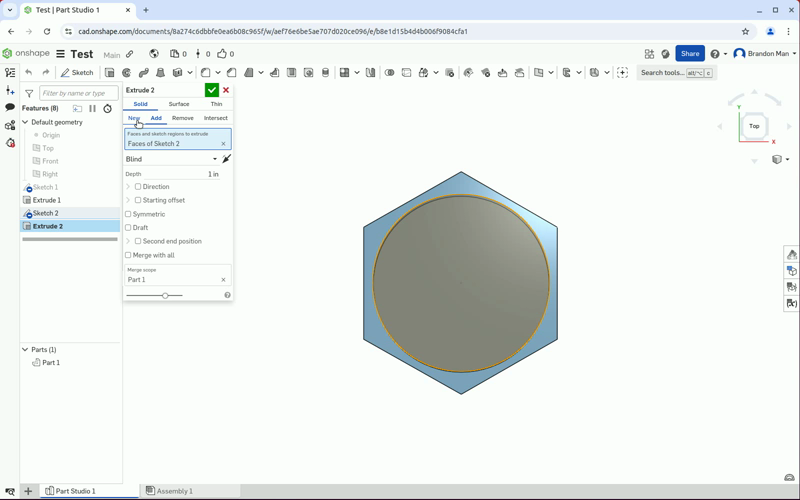
click(137, 120)
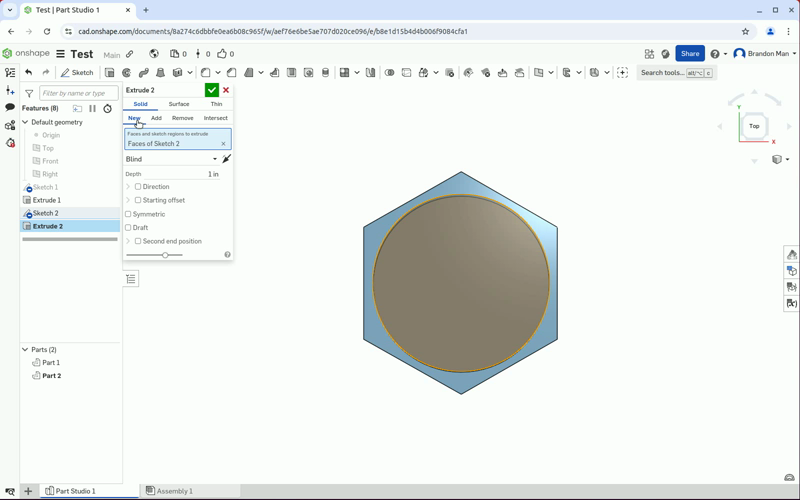
key(tab, 4)
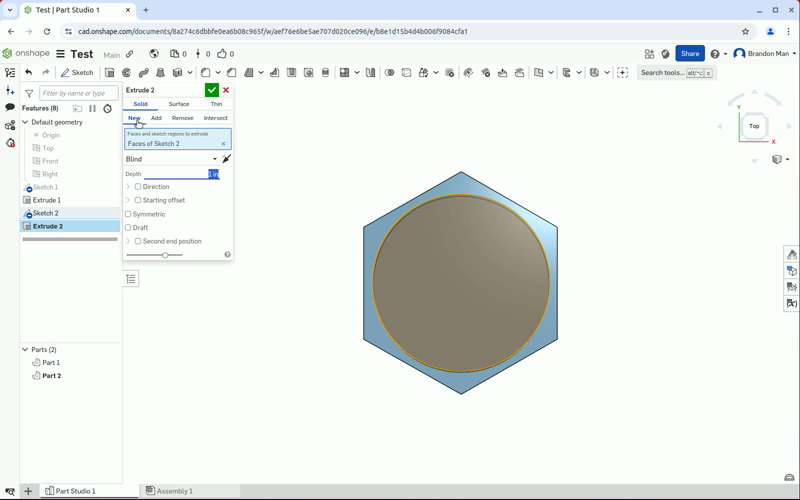
text(8.906)
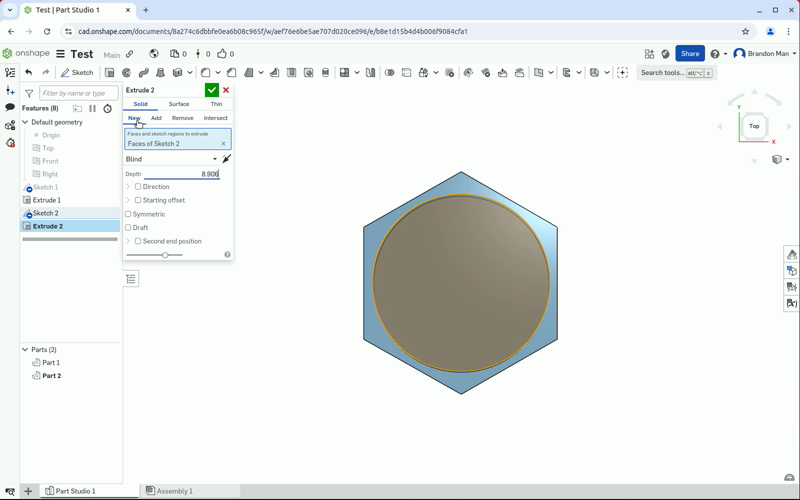
key(enter)
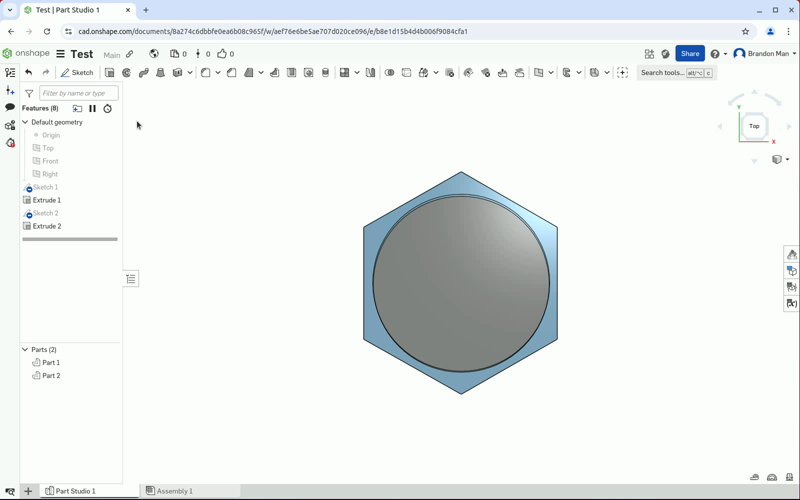
key(shift+h)
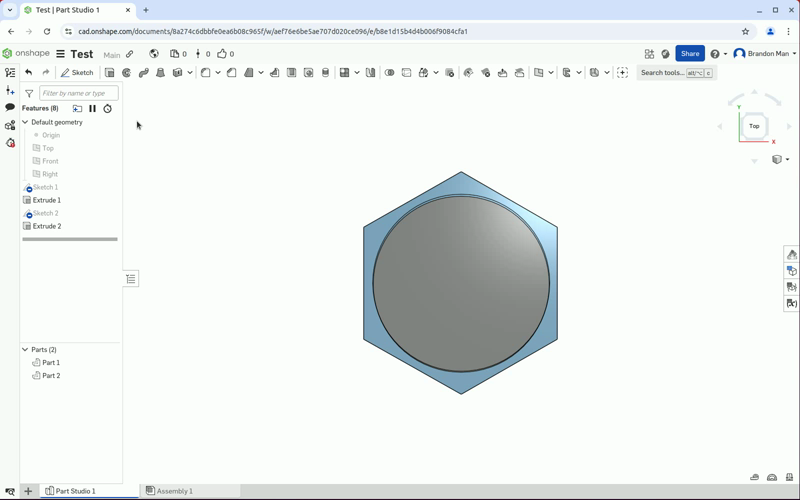
key(shift+h)
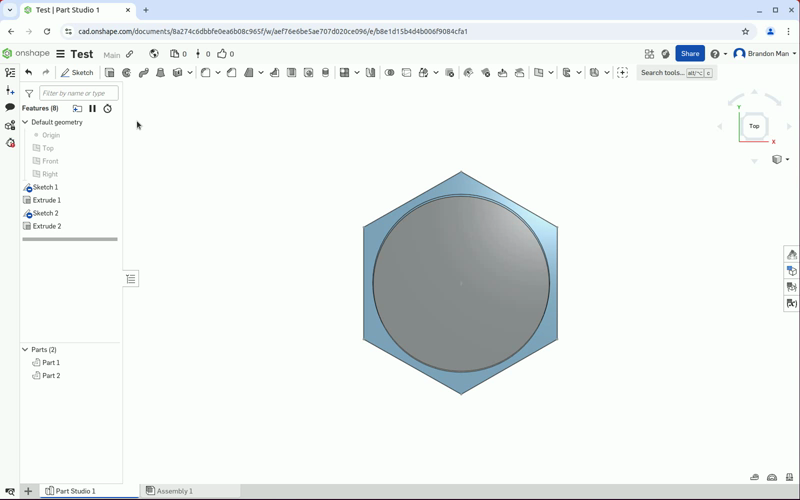
key(shift+7)
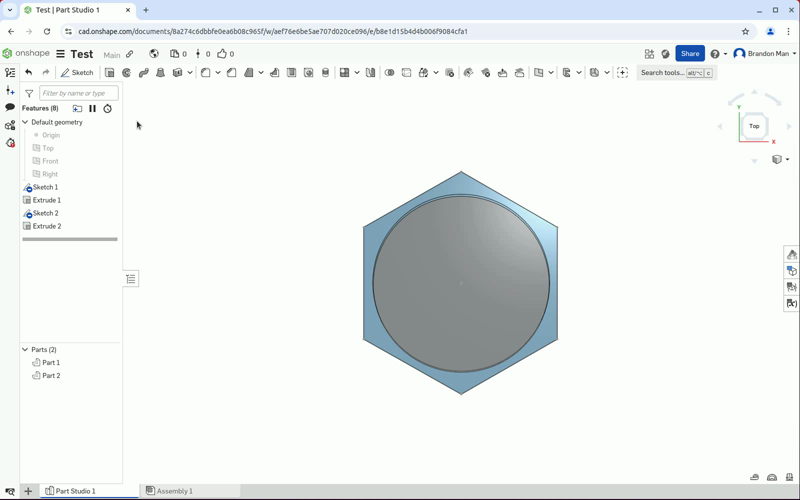
key(up, 3)
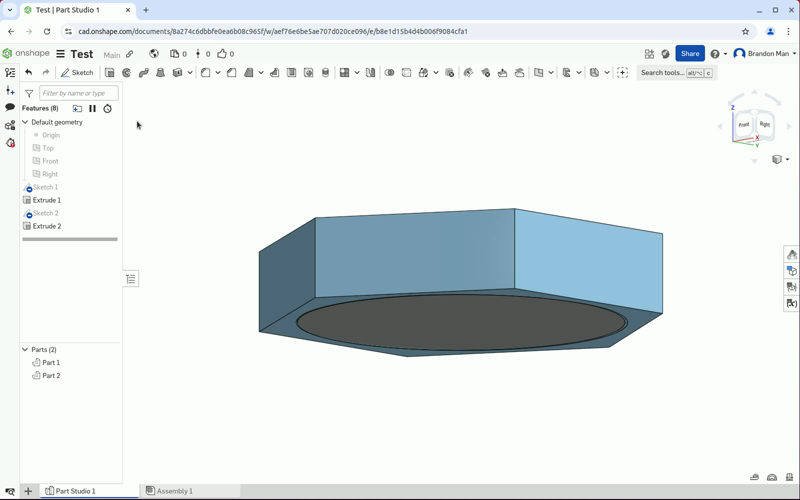
key(left, 3)
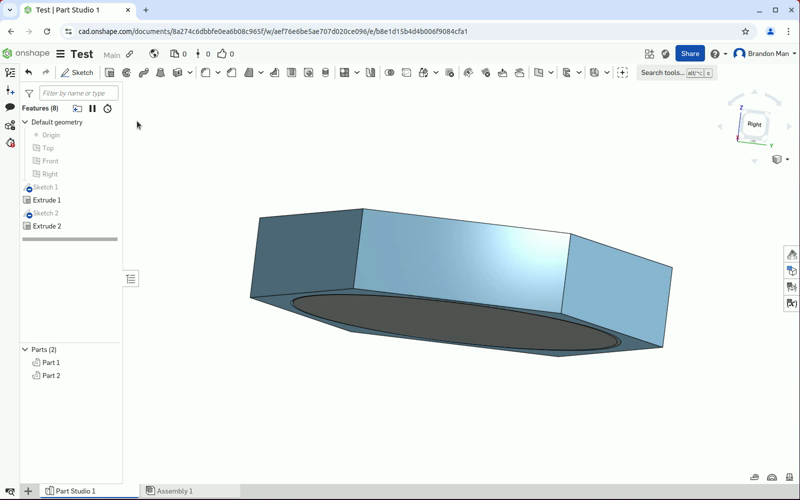
key(right, 3)
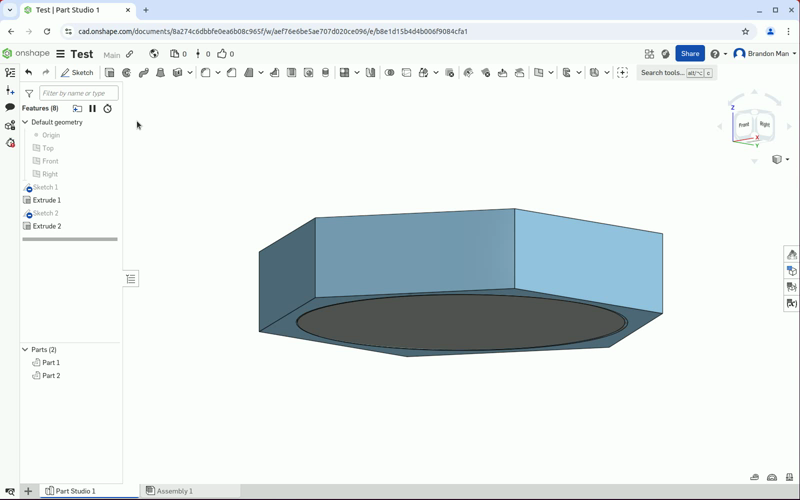
key(down, 3)
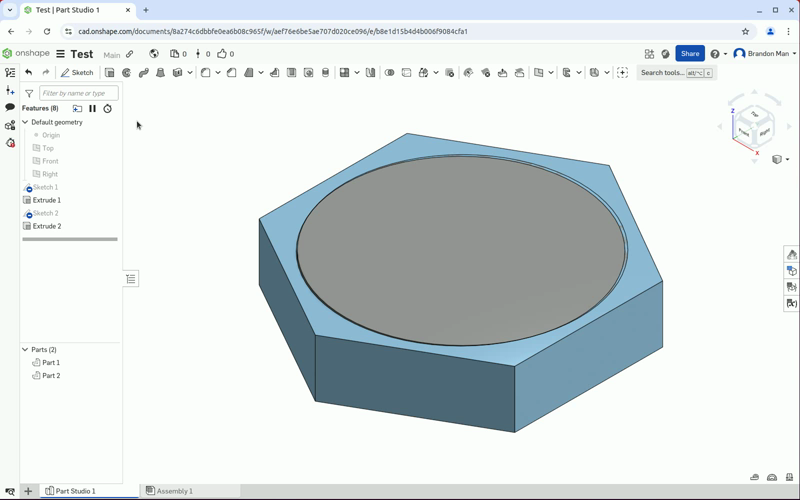
mouse_move(73, 189)
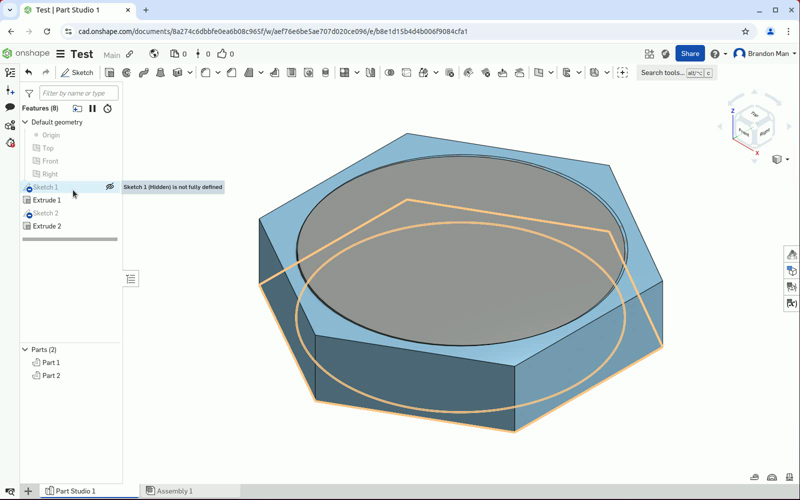
click(73, 189)